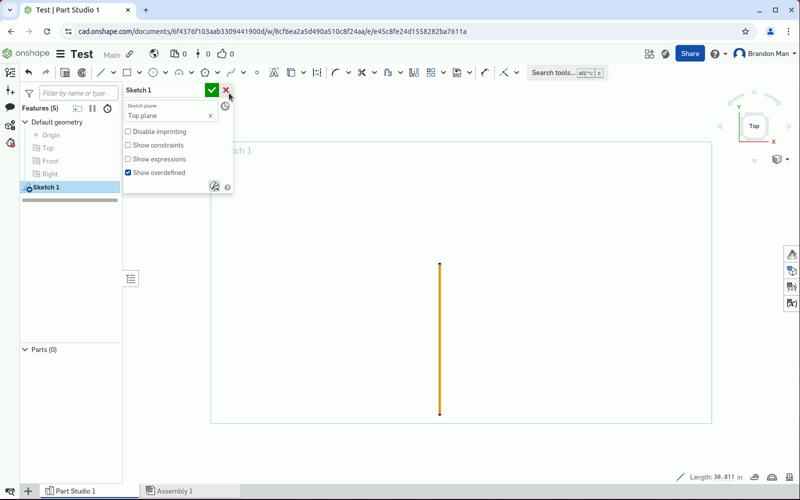
key(shift+h)
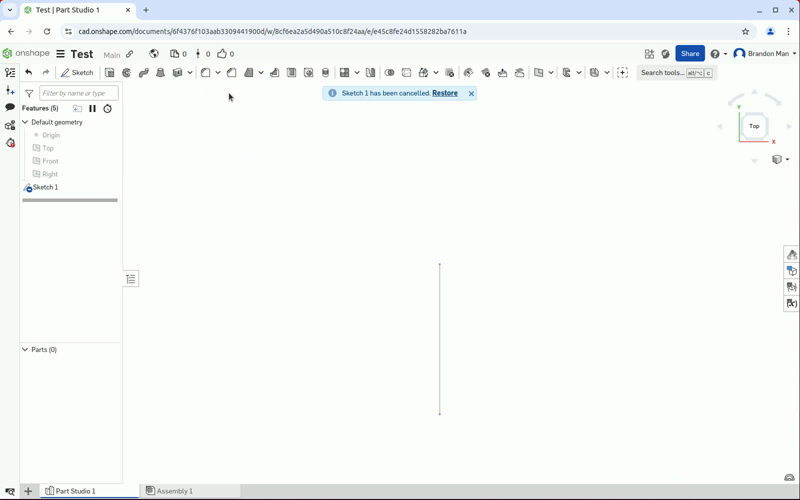
key(shift+s)
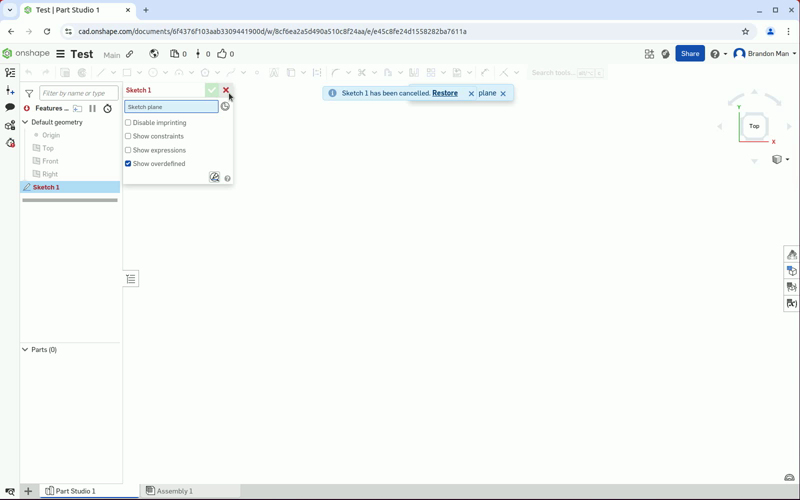
mouse_move(73, 150)
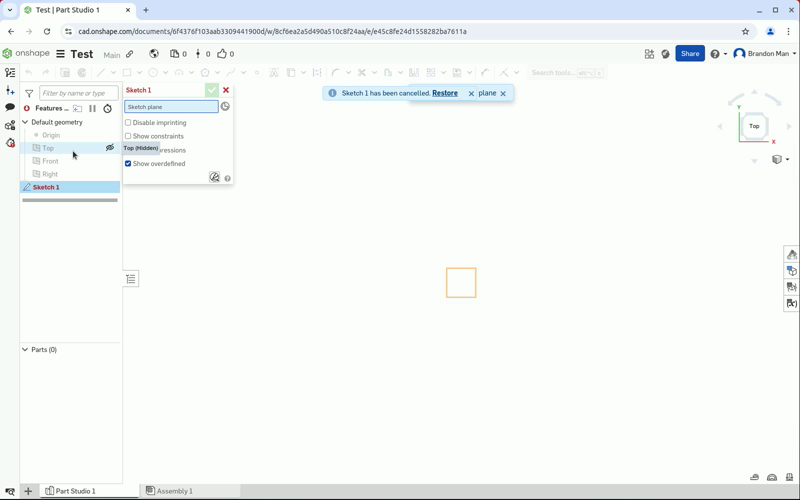
click(73, 150)
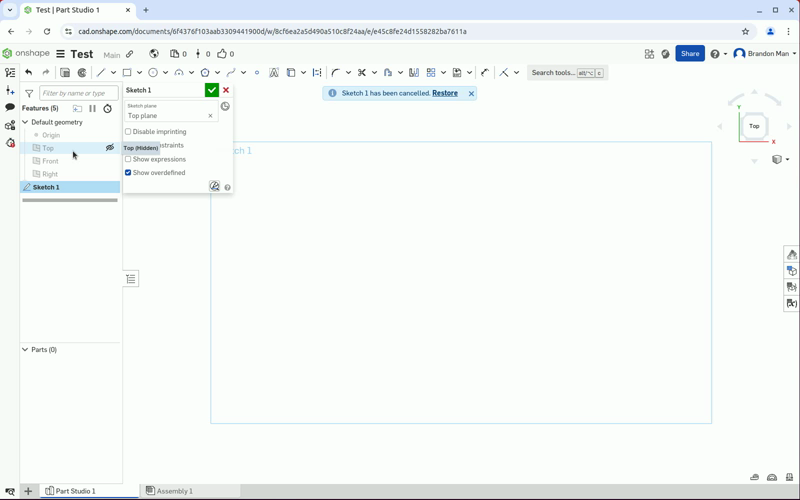
mouse_move(73, 352)
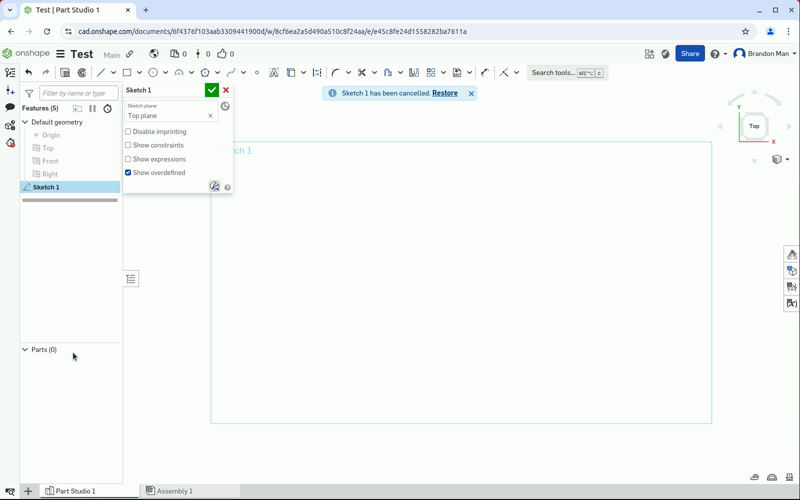
key(y)
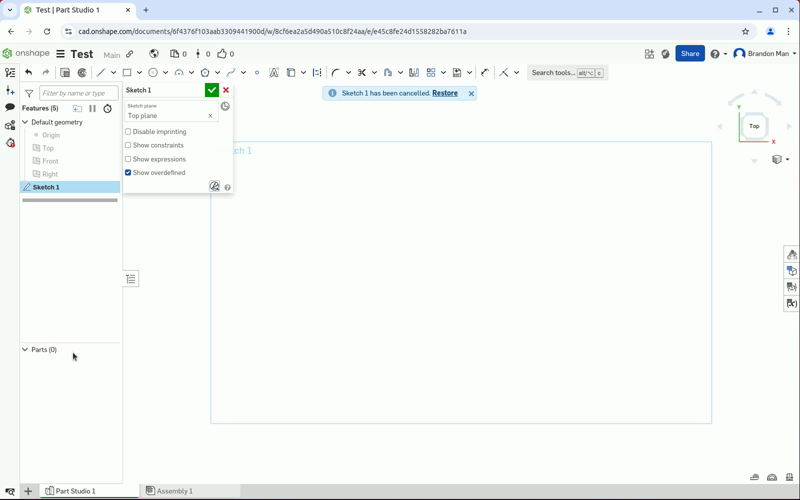
key(l)
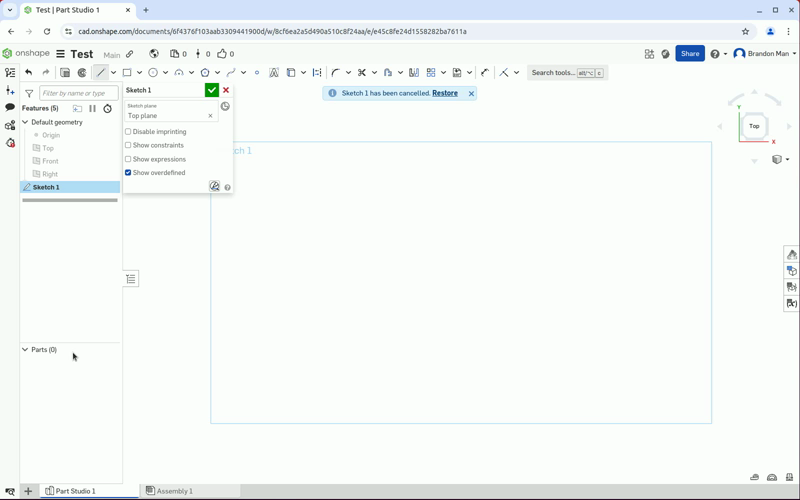
key_down(shift)
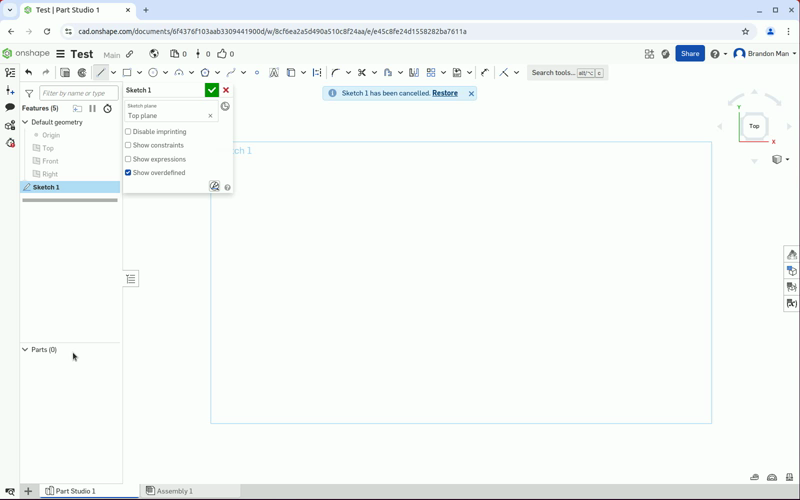
mouse_move(423, 272)
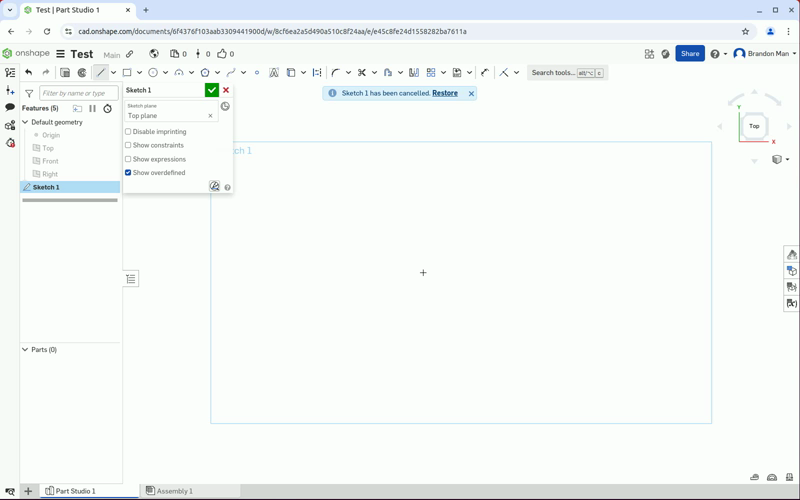
click(423, 272)
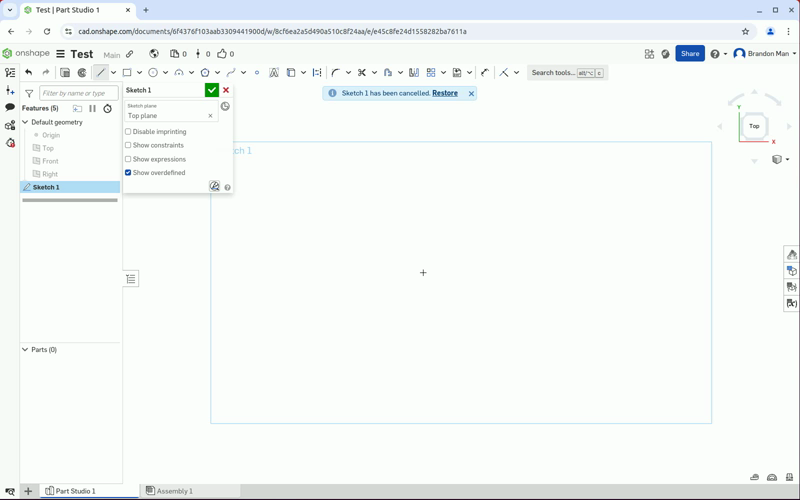
key_up(shift)
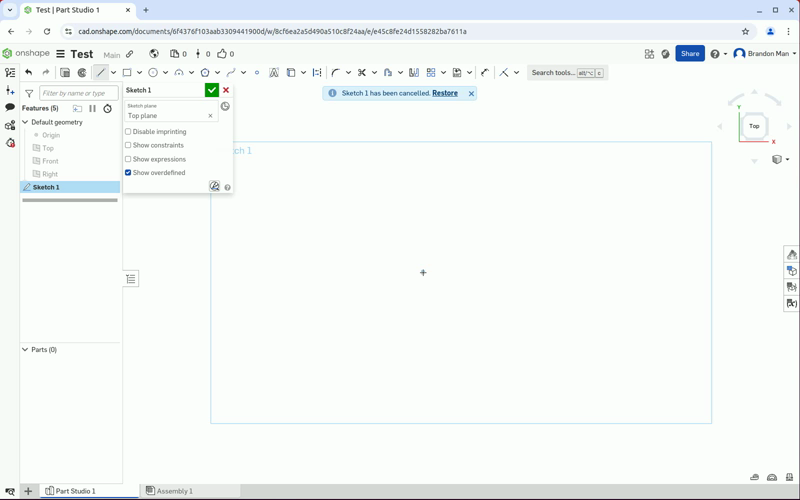
key_down(shift)
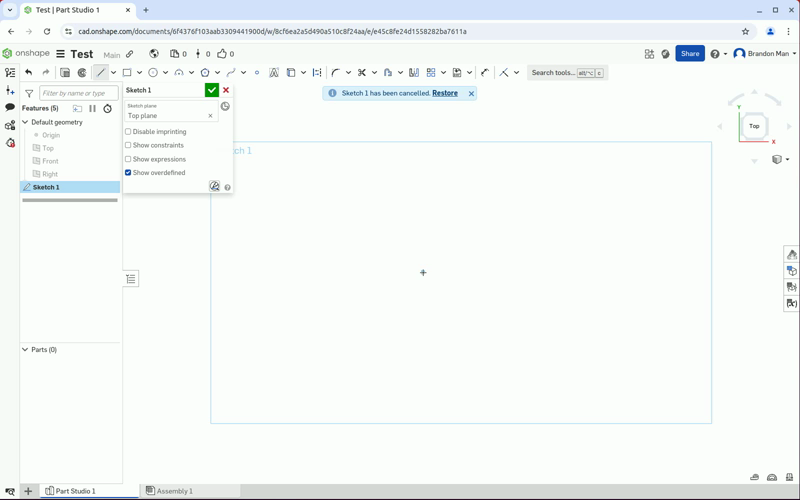
mouse_move(518, 272)
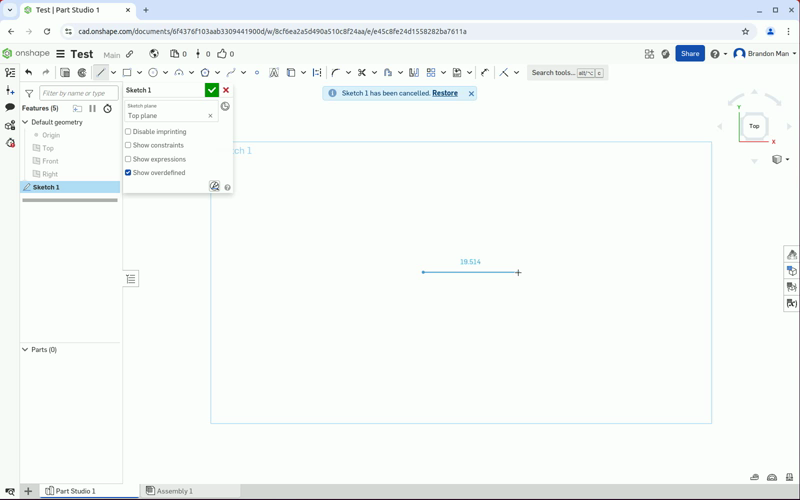
click(518, 272)
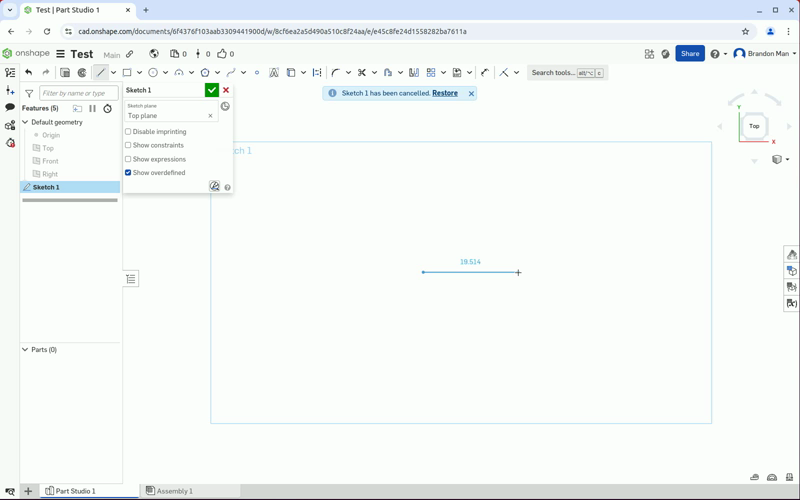
key_up(shift)
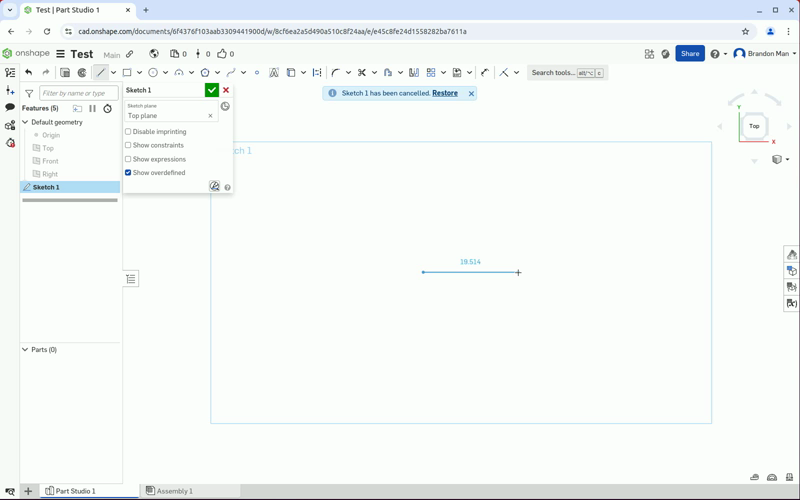
key_down(shift)
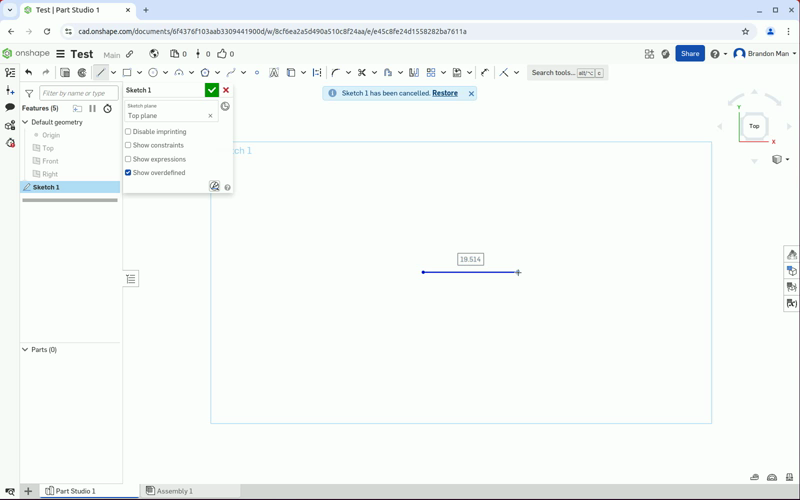
mouse_move(548, 272)
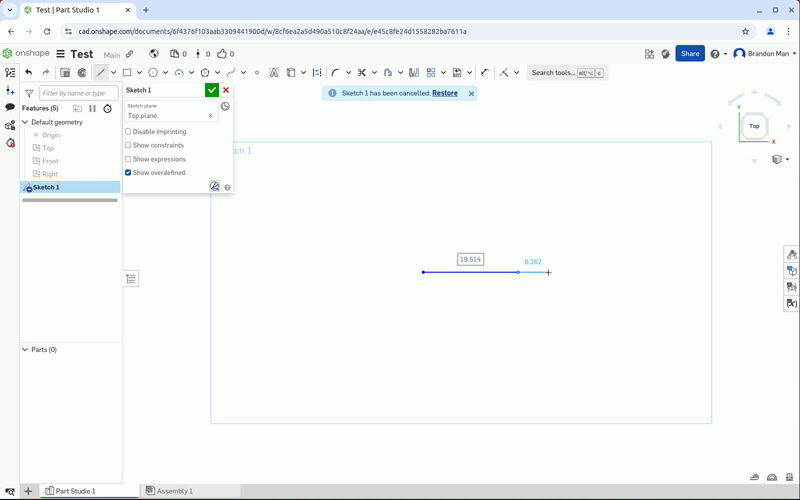
mouse_move(518, 247)
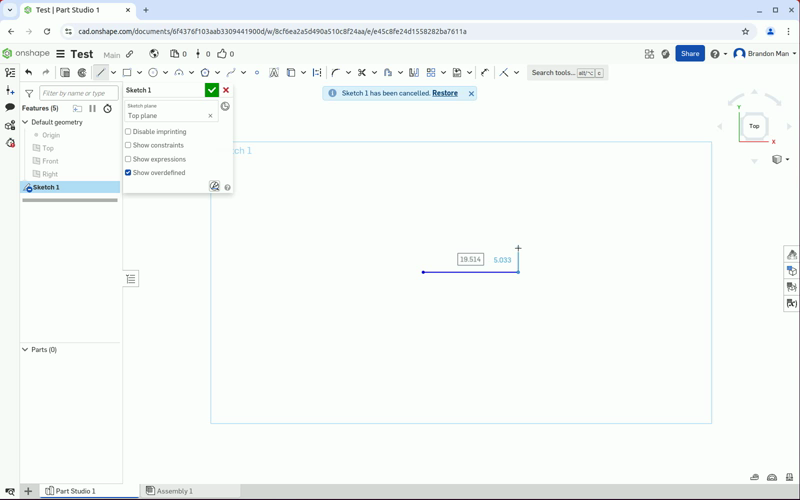
click(518, 247)
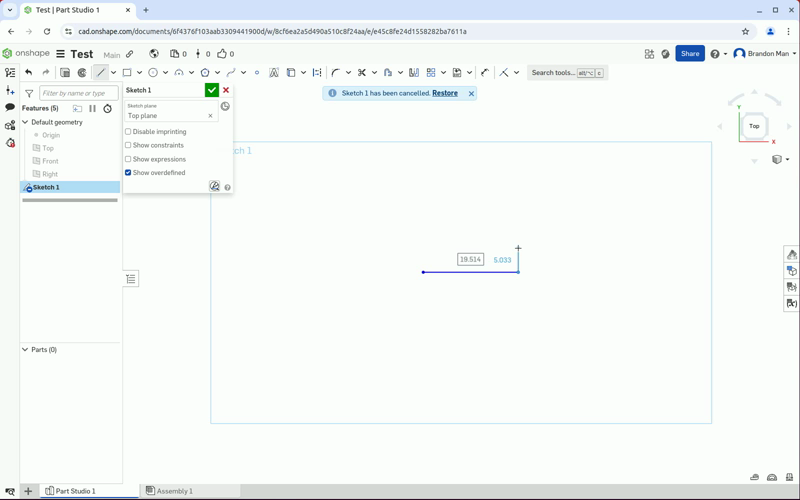
key_up(shift)
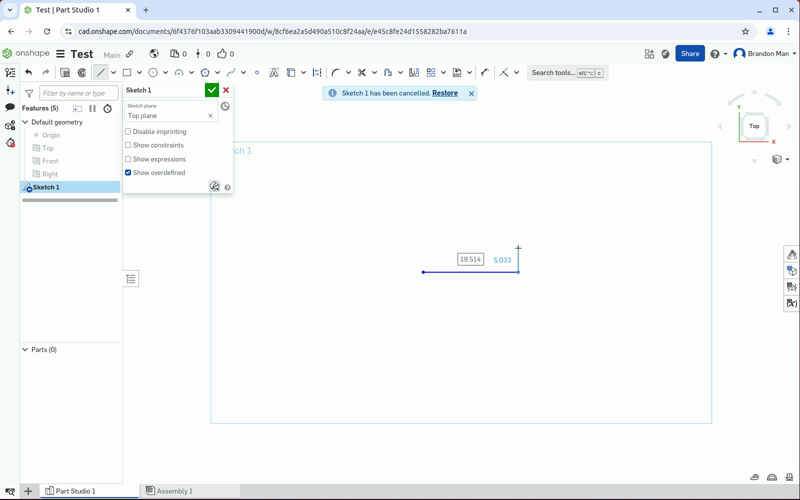
key_down(shift)
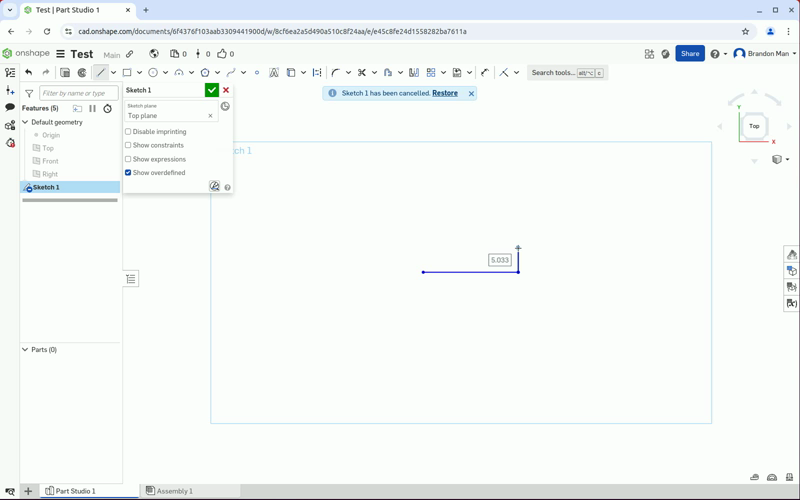
mouse_move(423, 247)
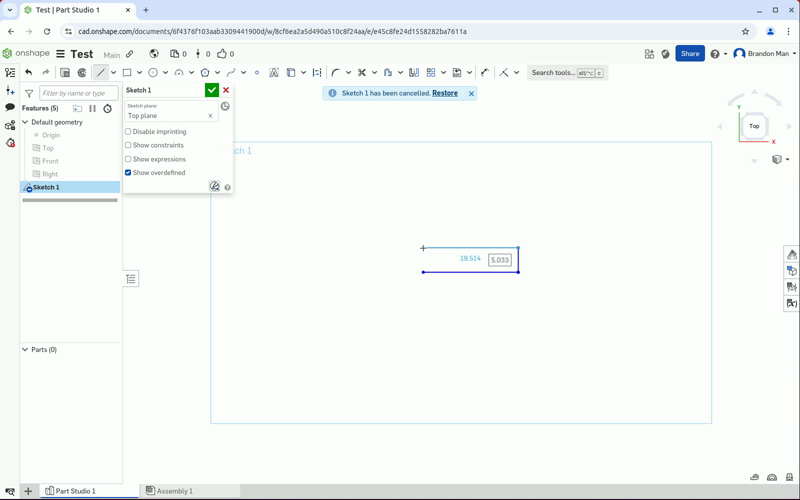
click(423, 247)
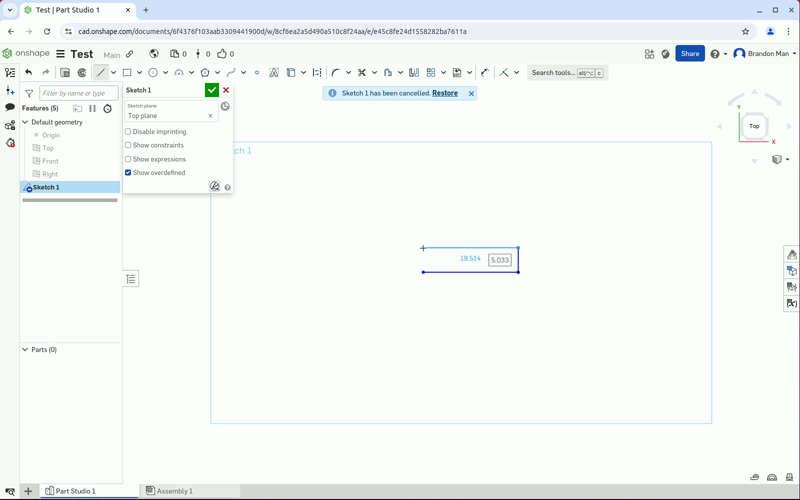
key_up(shift)
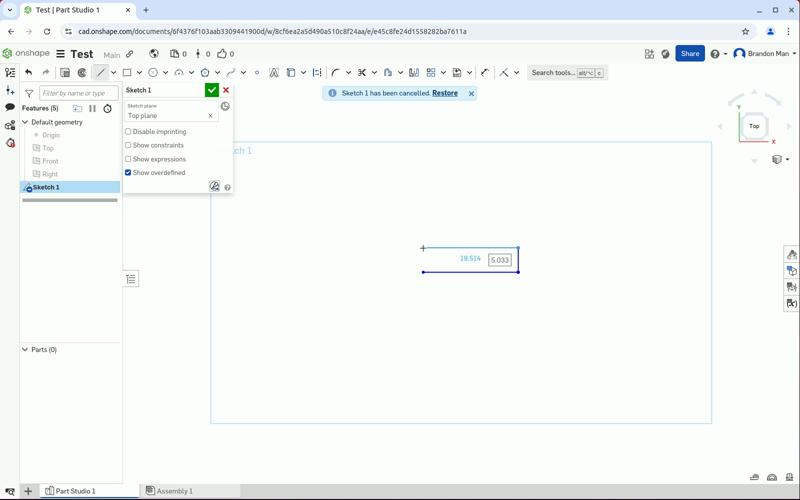
mouse_move(453, 247)
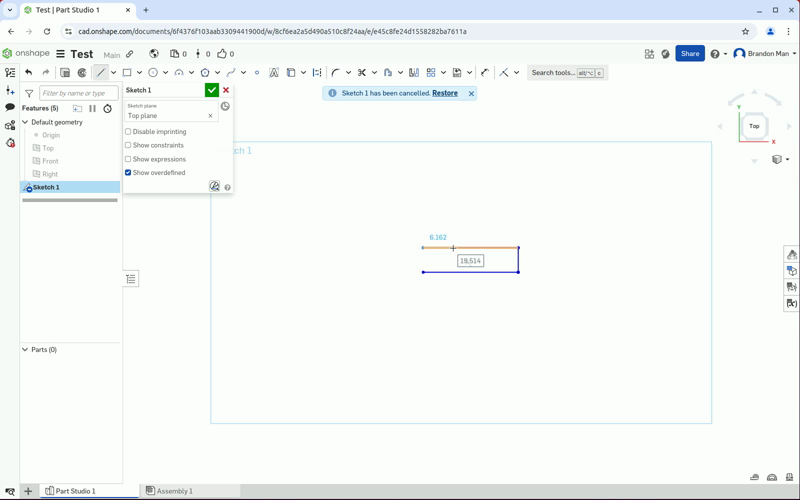
key_down(shift)
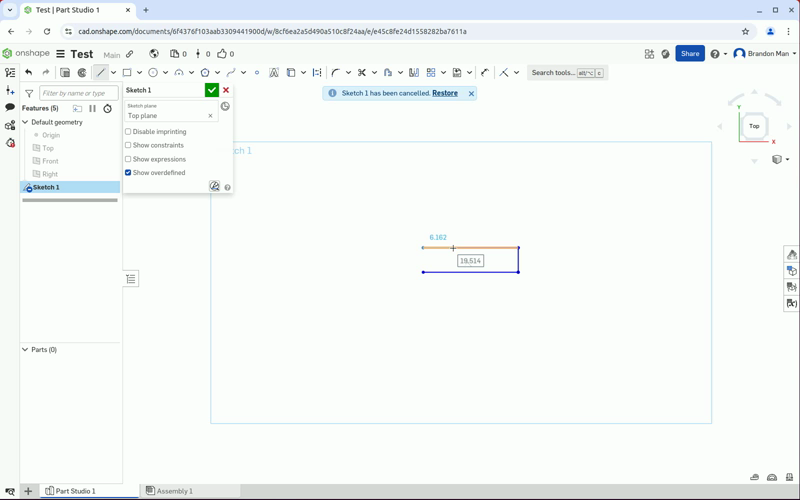
mouse_move(423, 272)
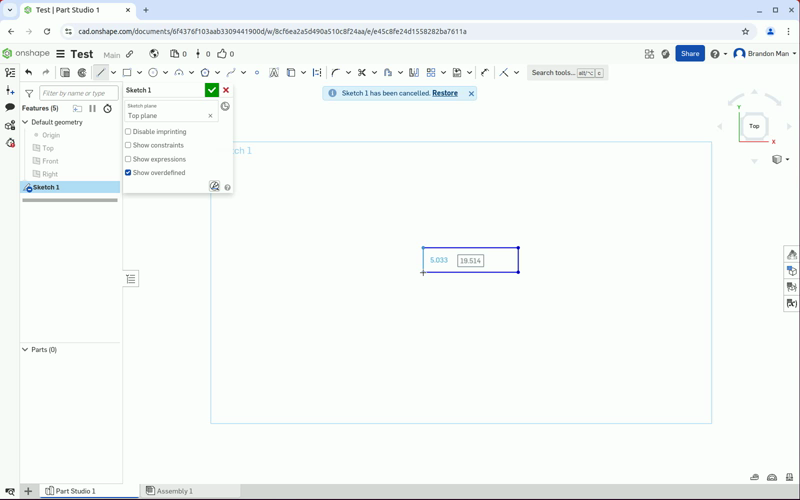
key_up(shift)
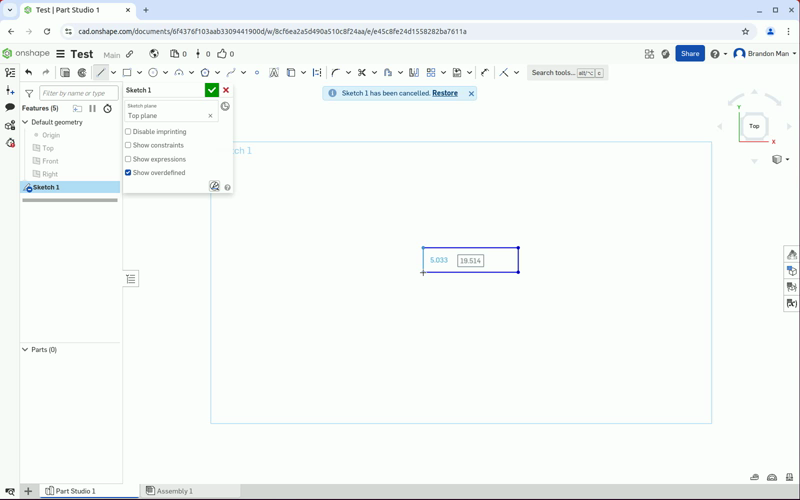
click(423, 272)
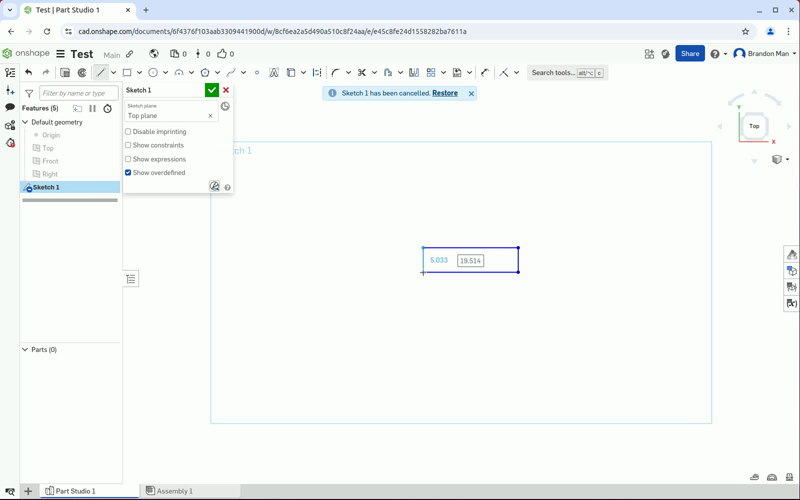
key(esc)
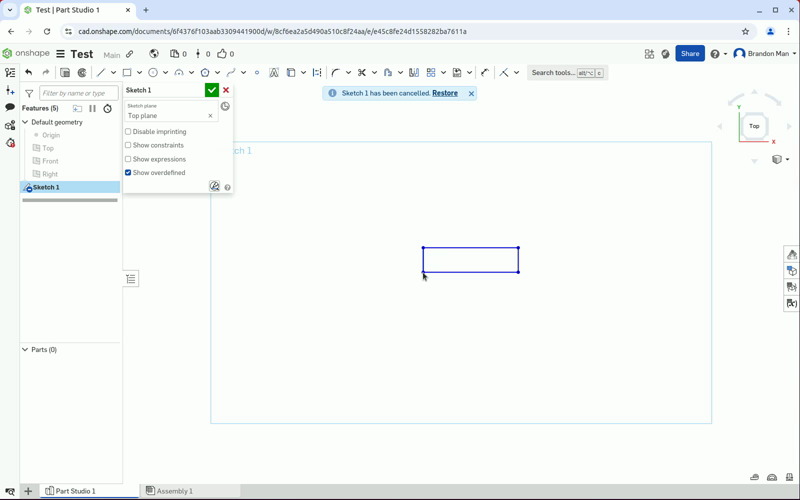
mouse_move(447, 259)
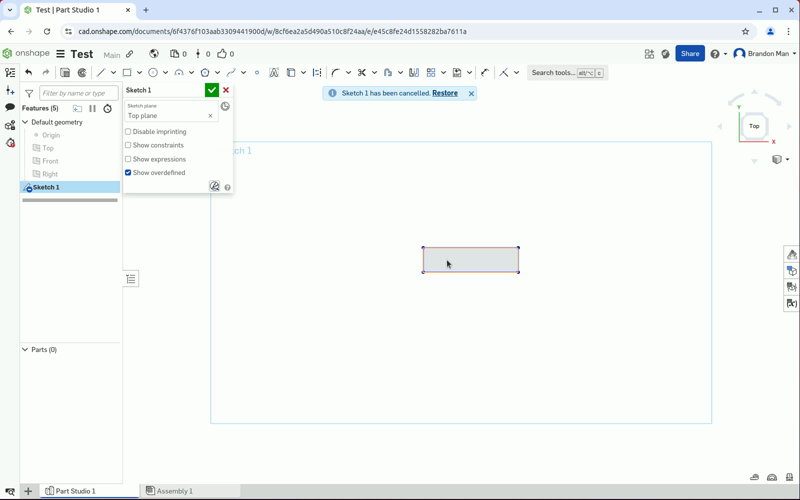
click(447, 259)
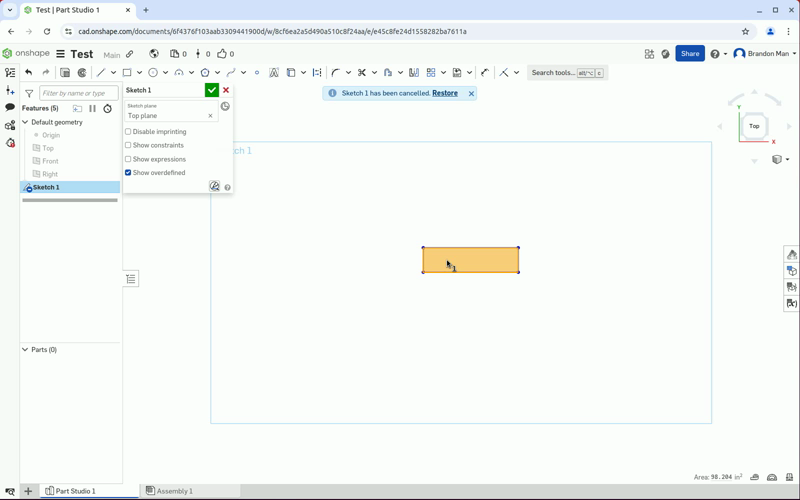
mouse_move(73, 352)
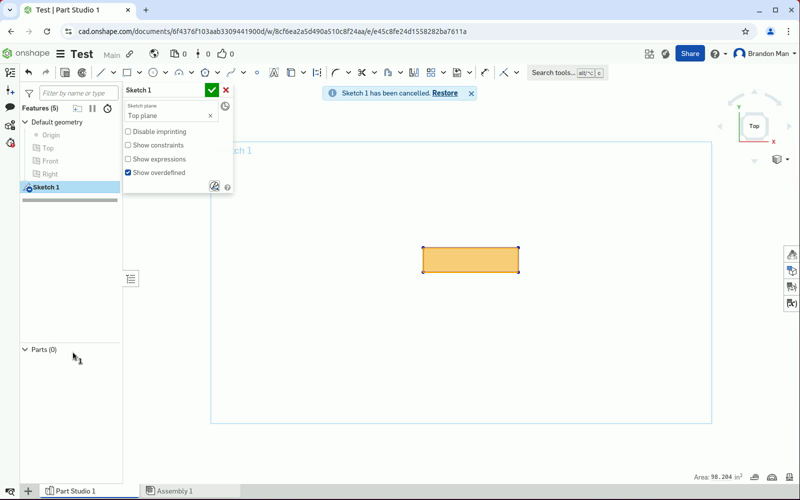
key(shift+y)
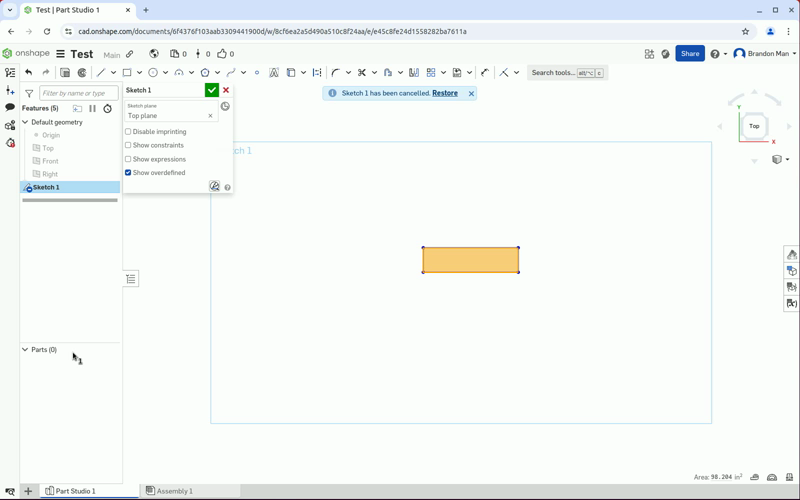
key(shift+e)
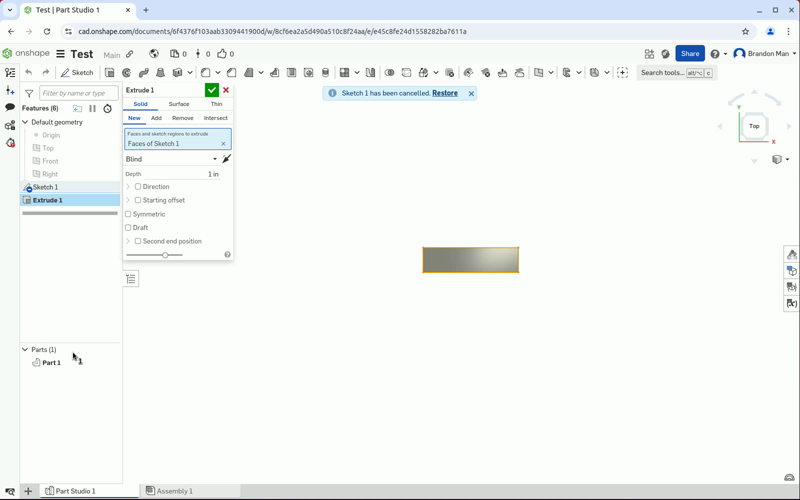
mouse_move(143, 106)
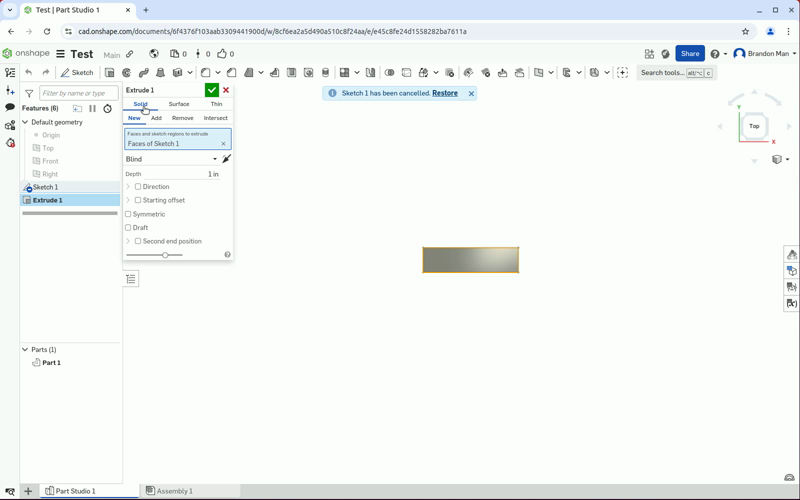
click(143, 106)
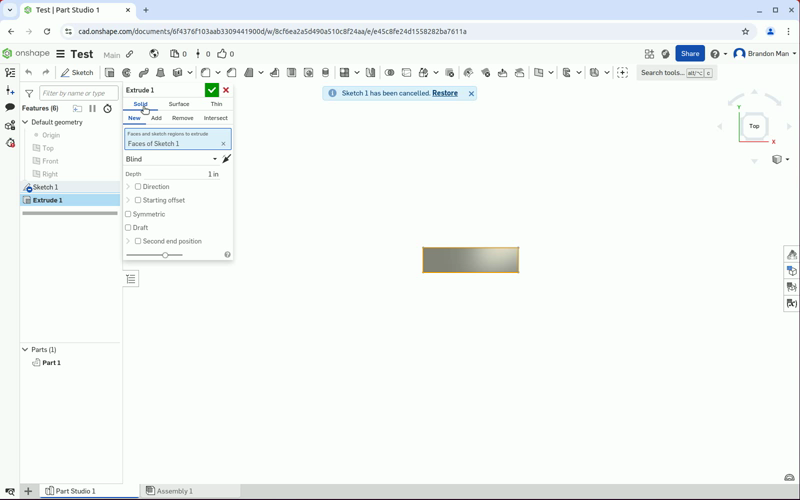
mouse_move(137, 120)
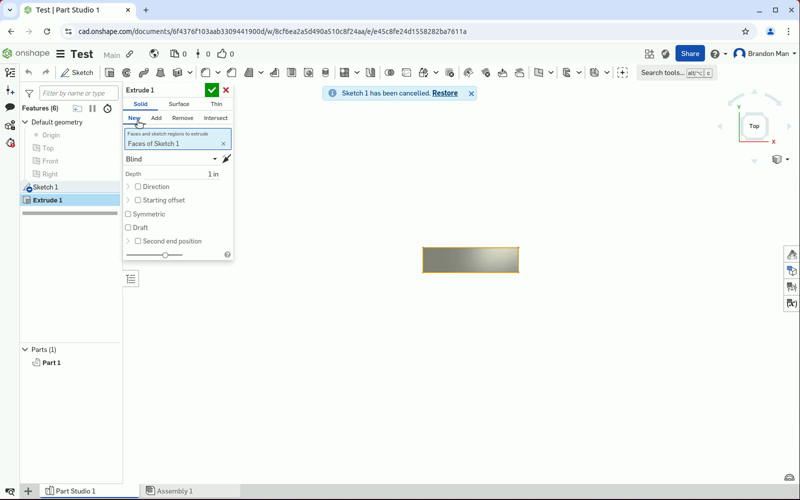
click(137, 120)
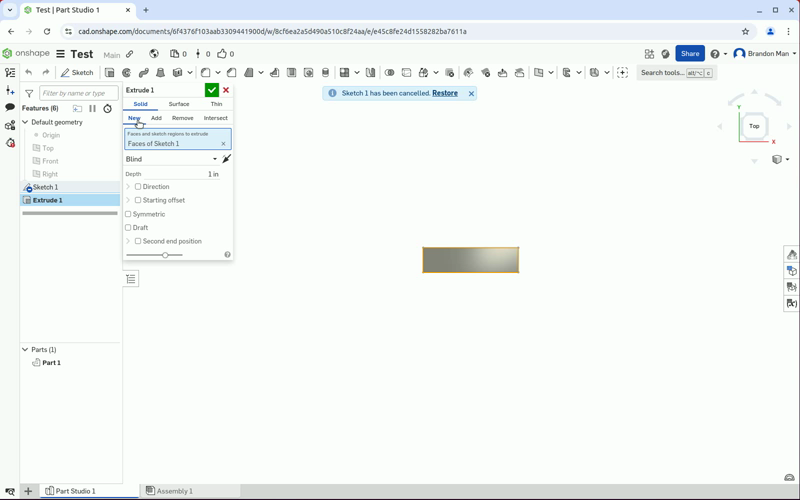
key(tab, 4)
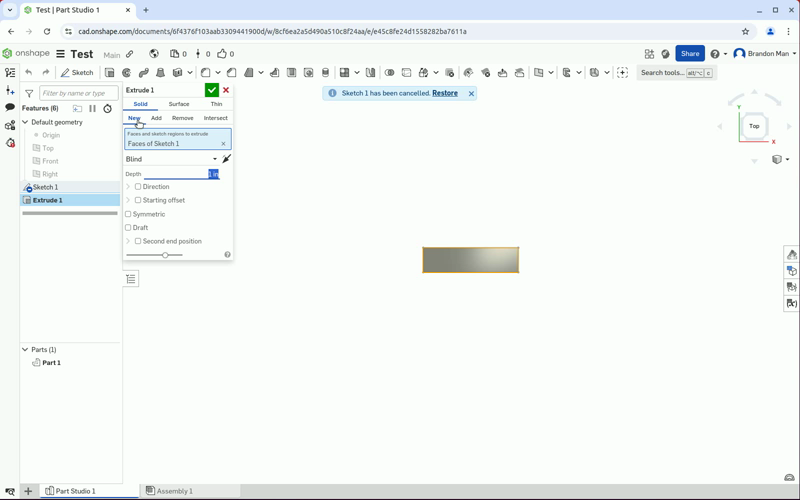
text(8.184)
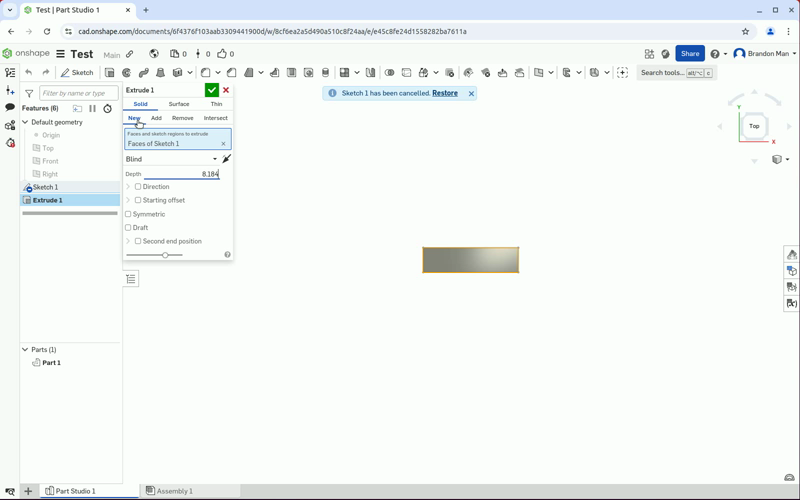
key(enter)
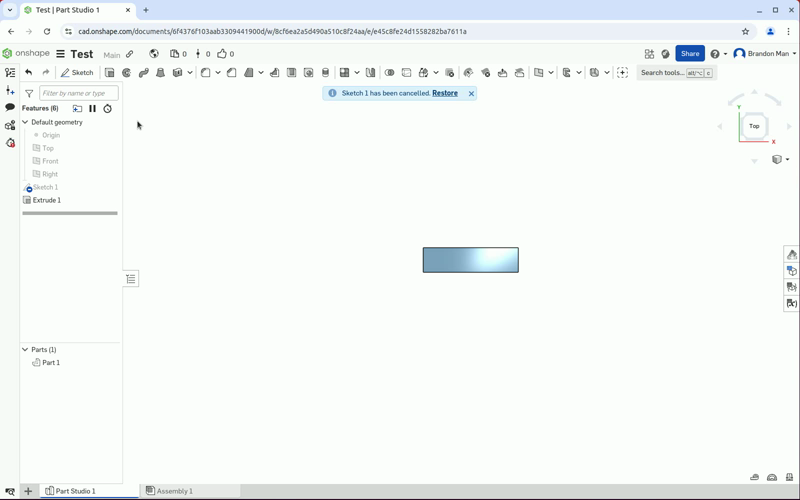
key(shift+h)
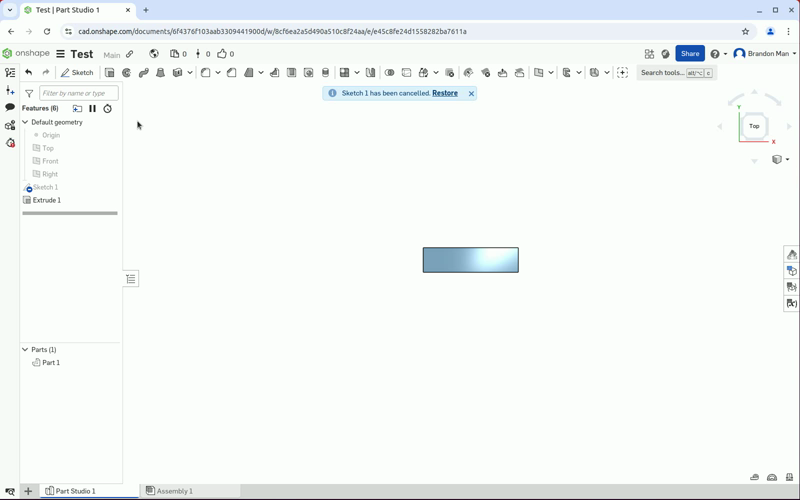
key(shift+h)
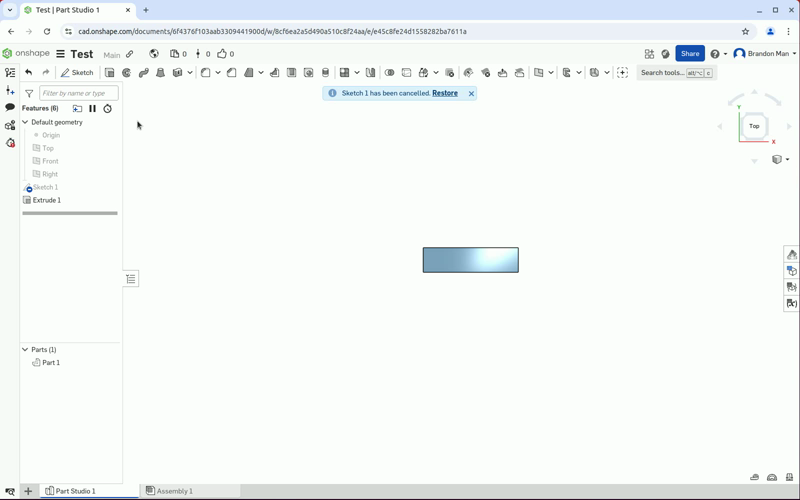
mouse_move(73, 189)
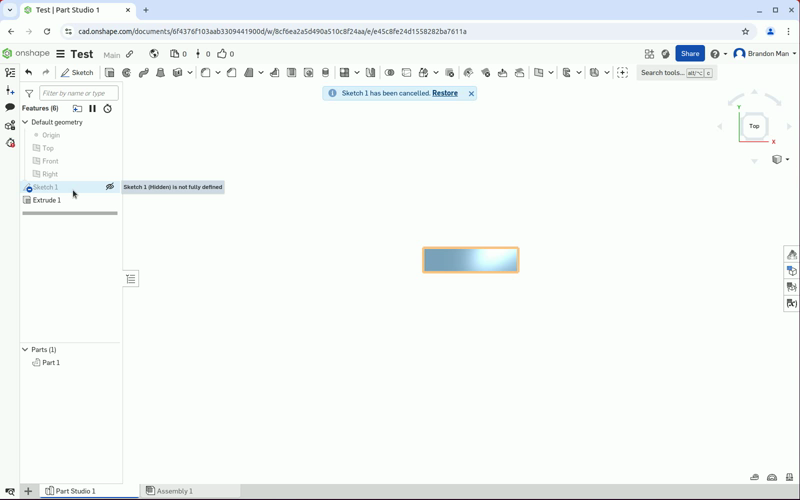
click(73, 189)
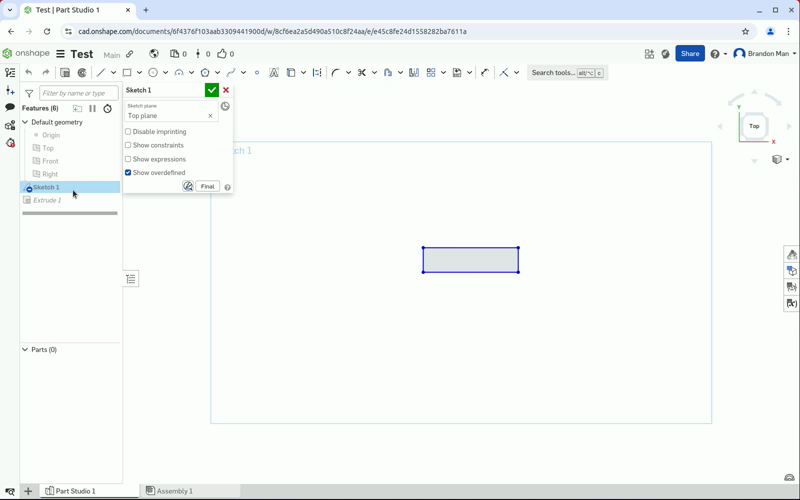
mouse_move(229, 92)
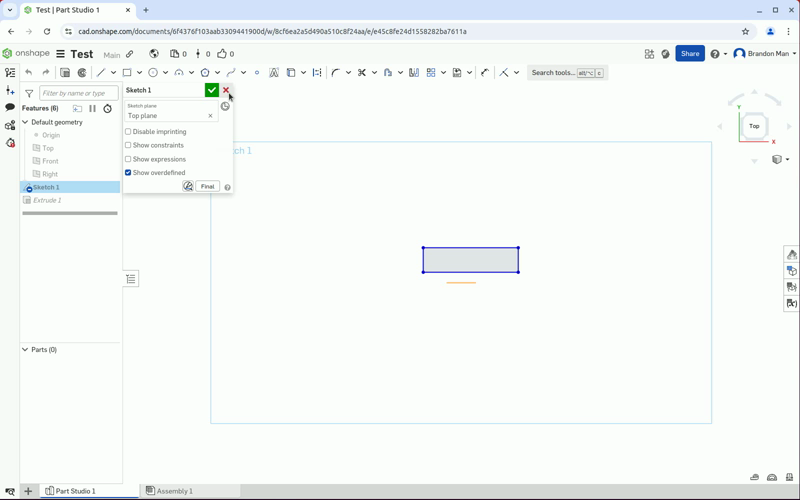
click(229, 92)
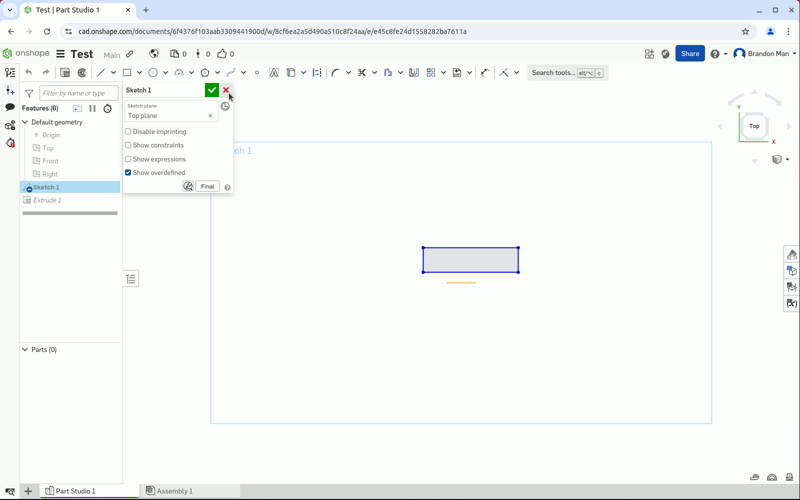
key(shift+s)
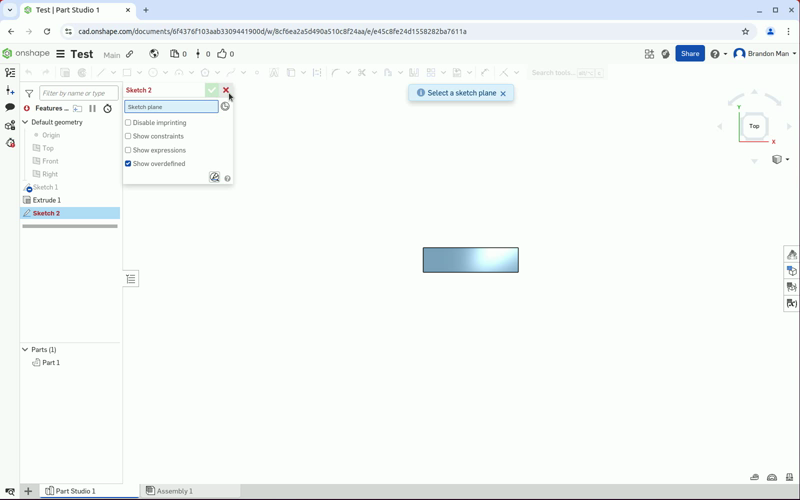
mouse_move(73, 150)
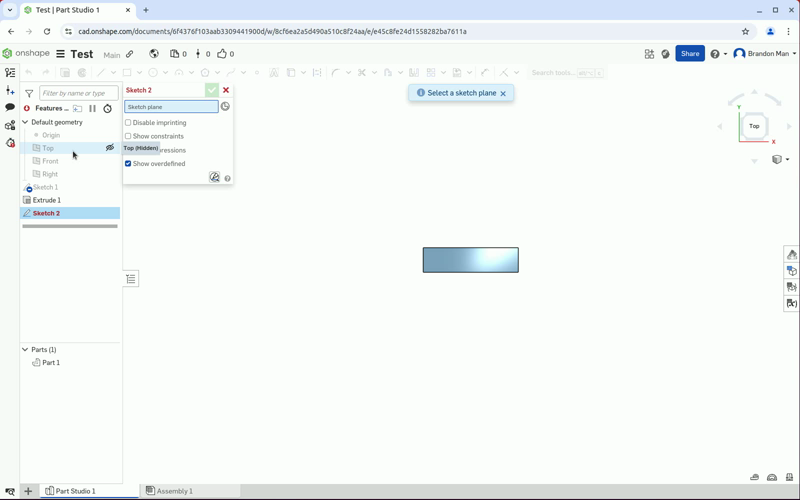
click(73, 150)
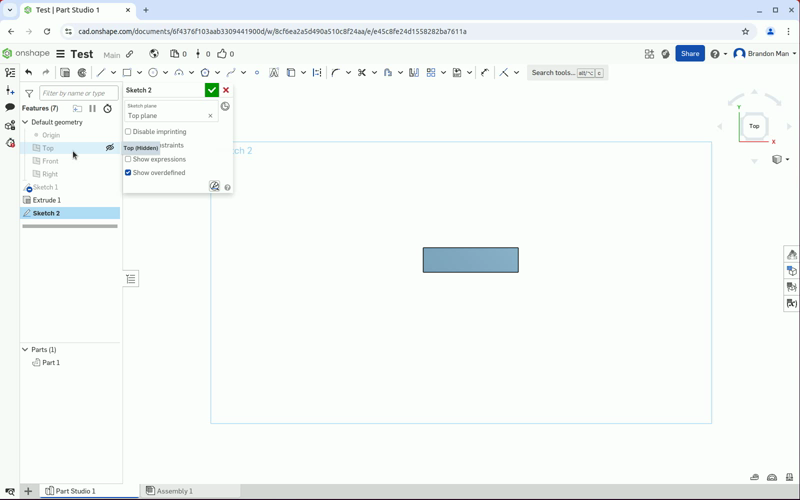
mouse_move(73, 352)
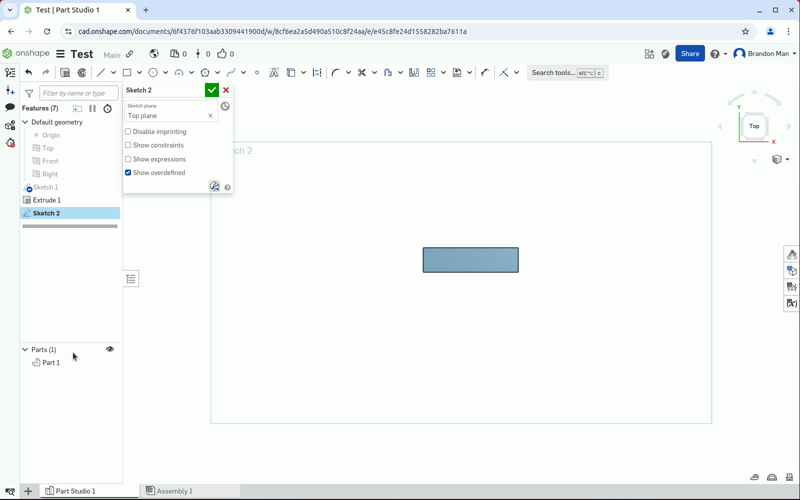
key(y)
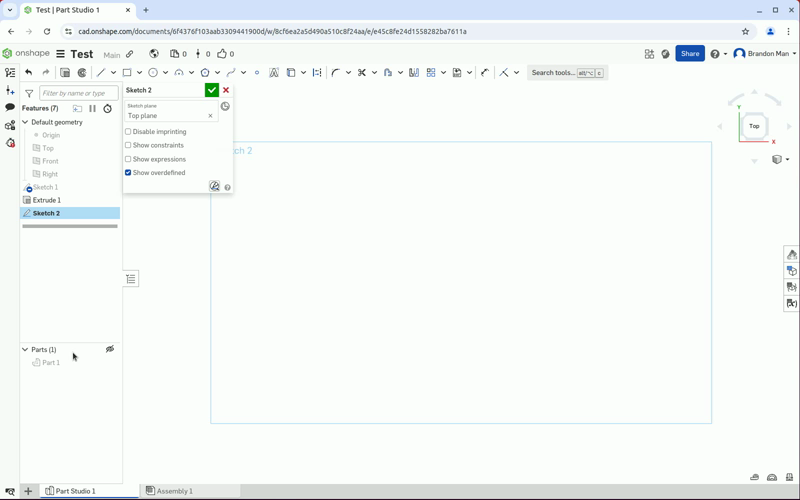
key(l)
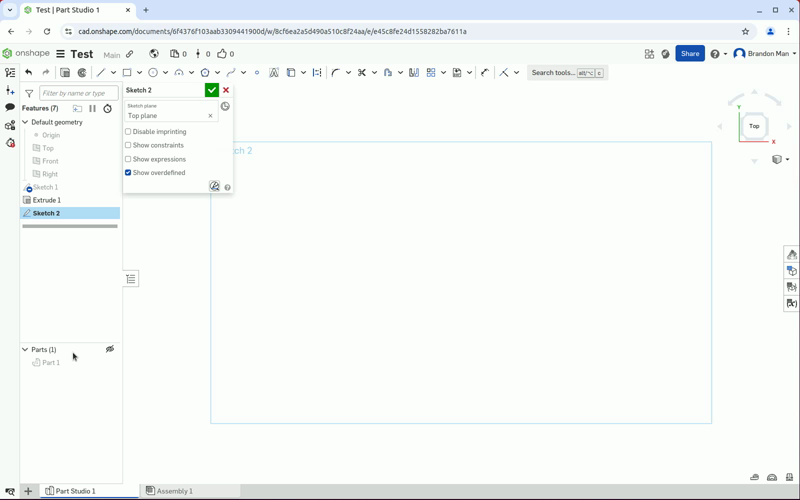
key_down(shift)
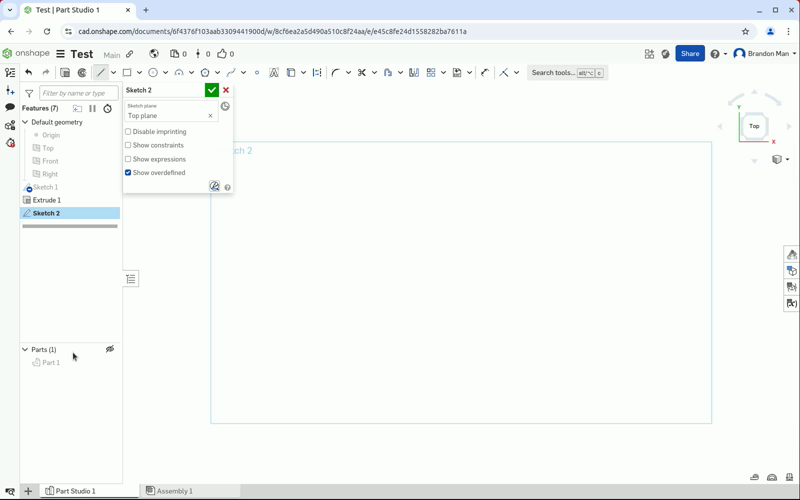
mouse_move(368, 272)
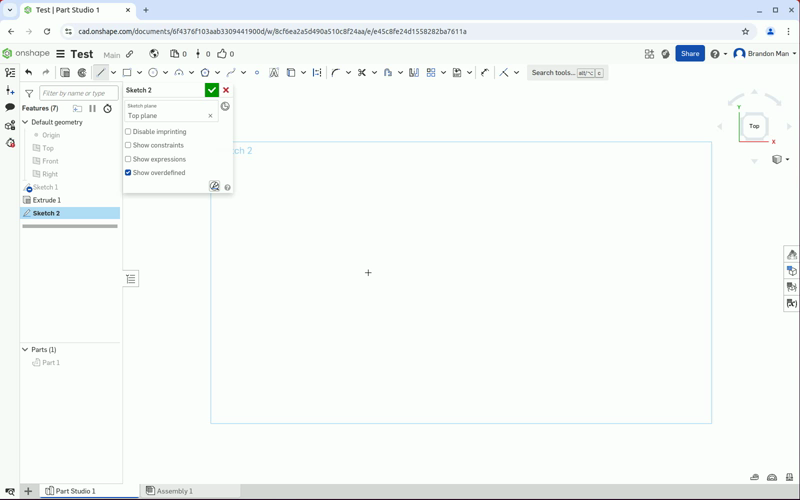
click(368, 272)
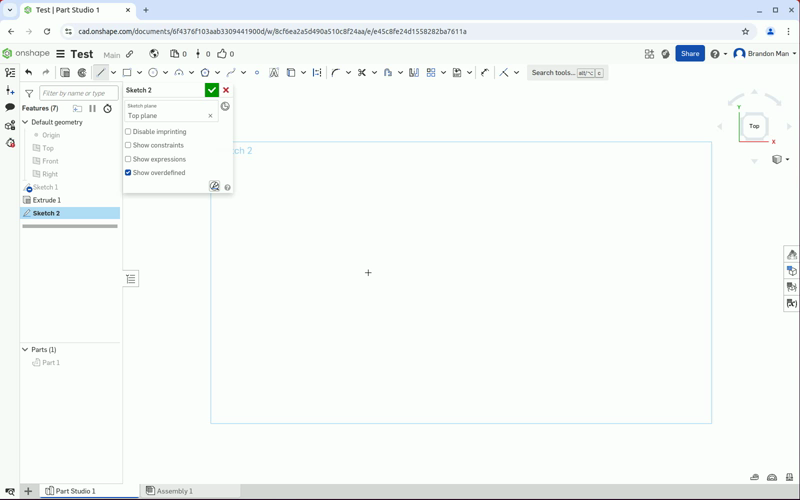
key_up(shift)
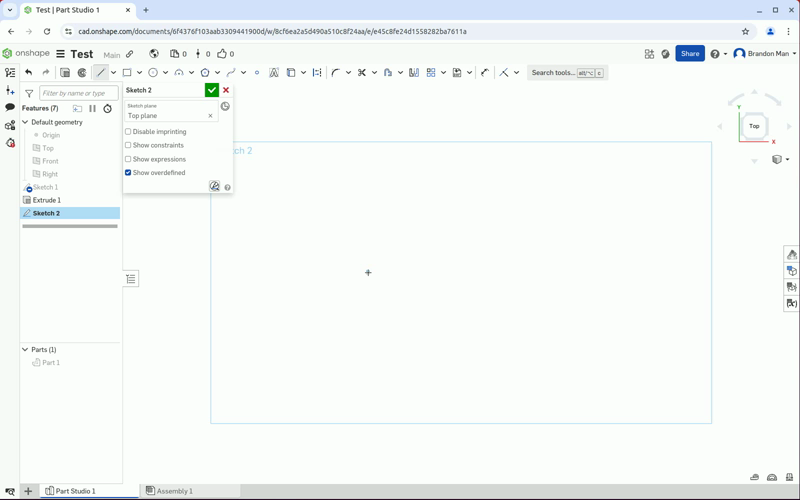
key_down(shift)
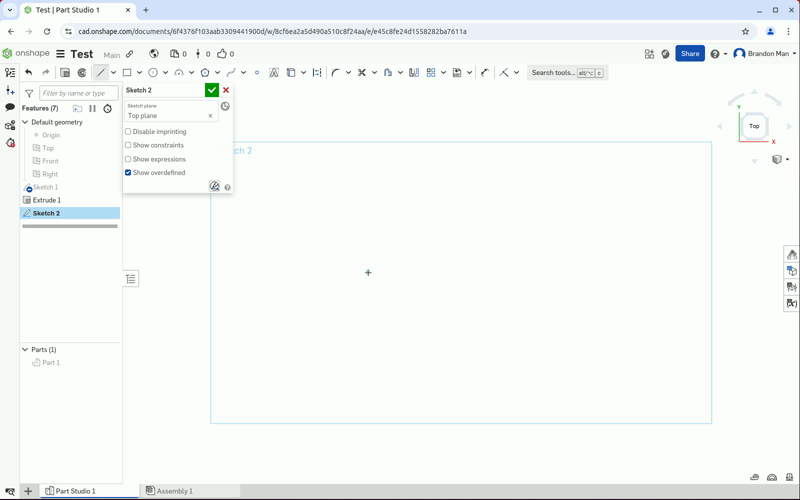
mouse_move(398, 272)
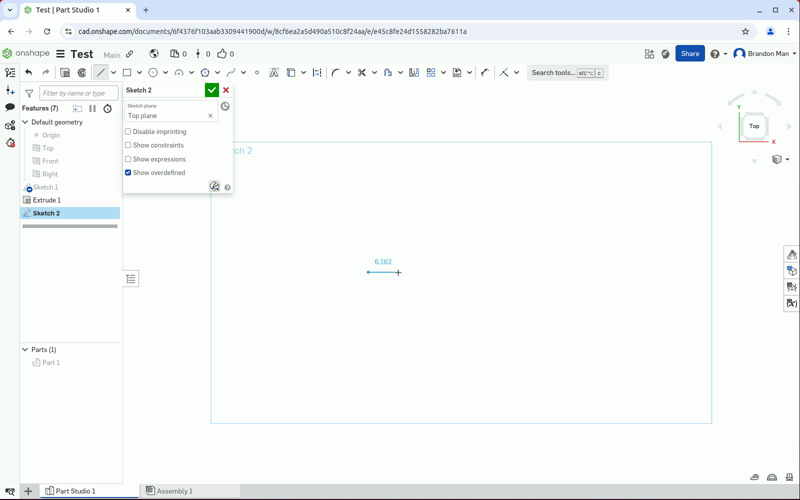
mouse_move(422, 272)
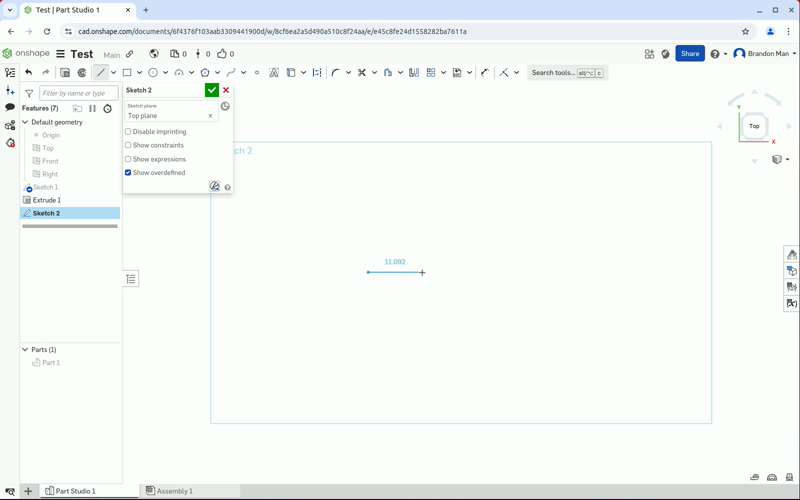
click(422, 272)
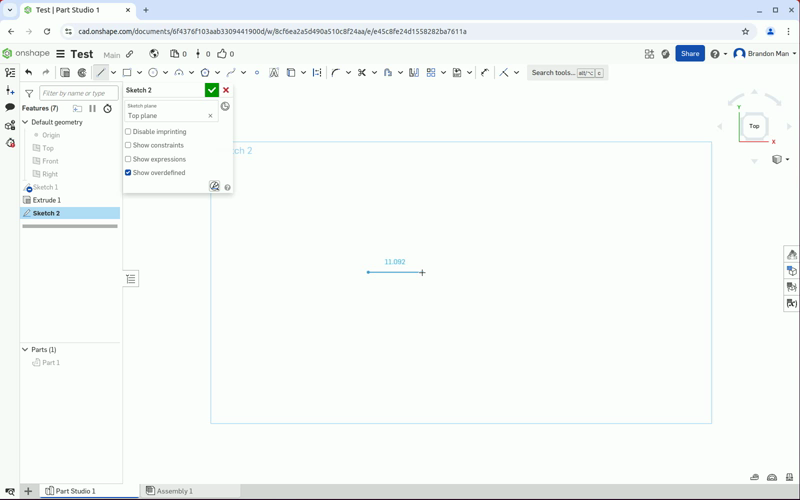
key_up(shift)
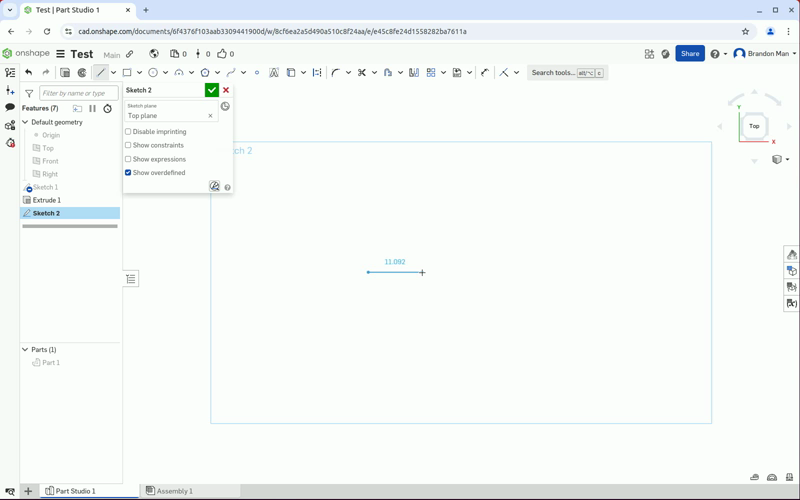
key_down(shift)
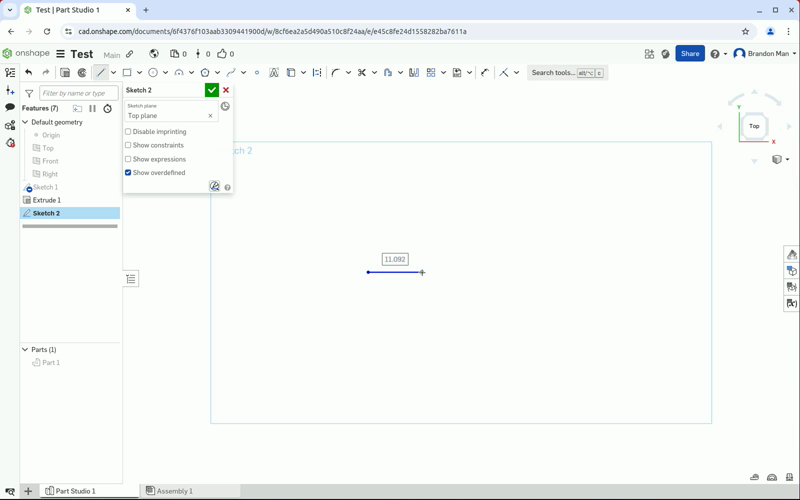
mouse_move(452, 272)
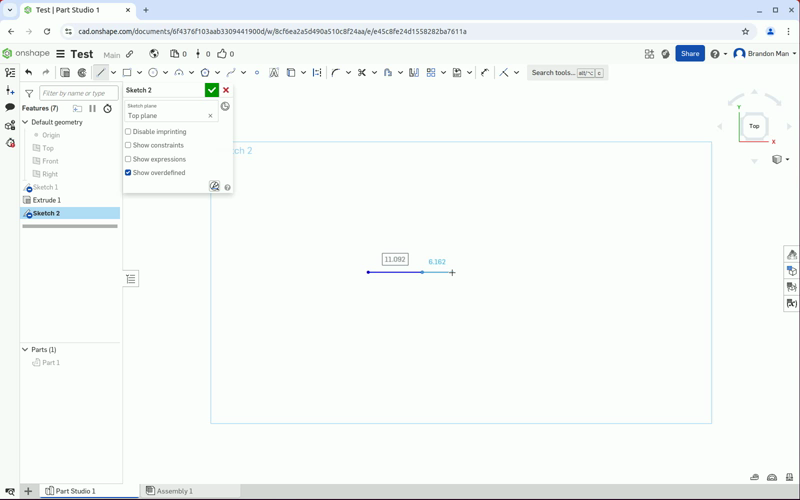
mouse_move(422, 246)
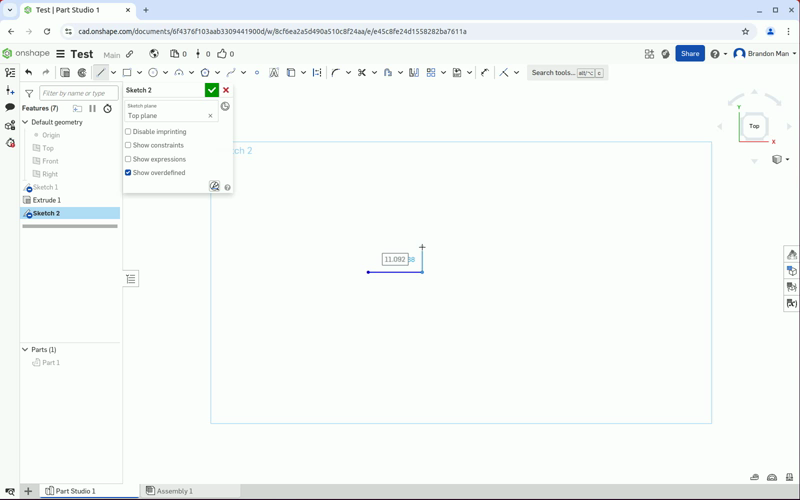
click(422, 246)
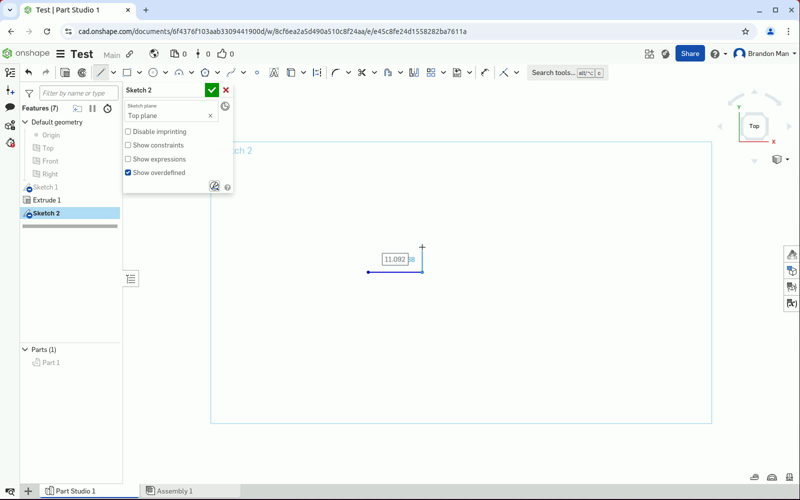
key_up(shift)
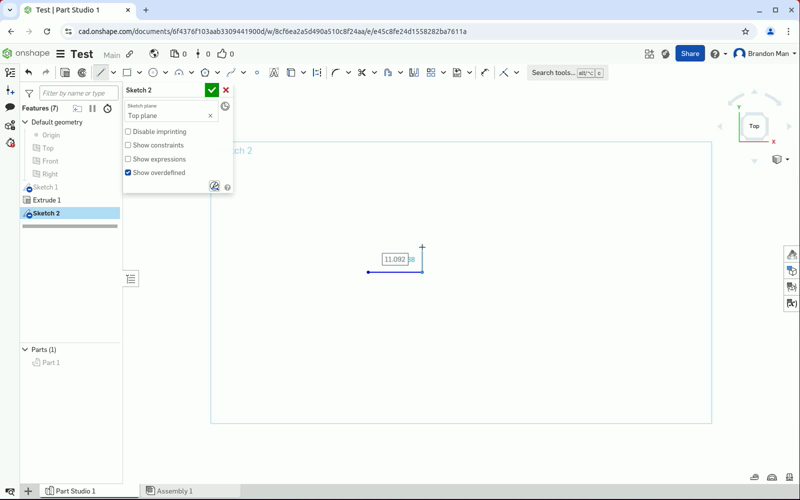
key_down(shift)
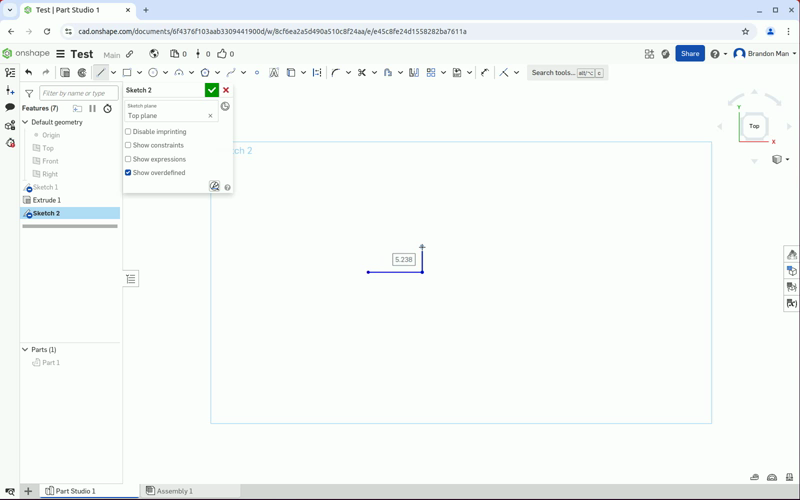
mouse_move(518, 246)
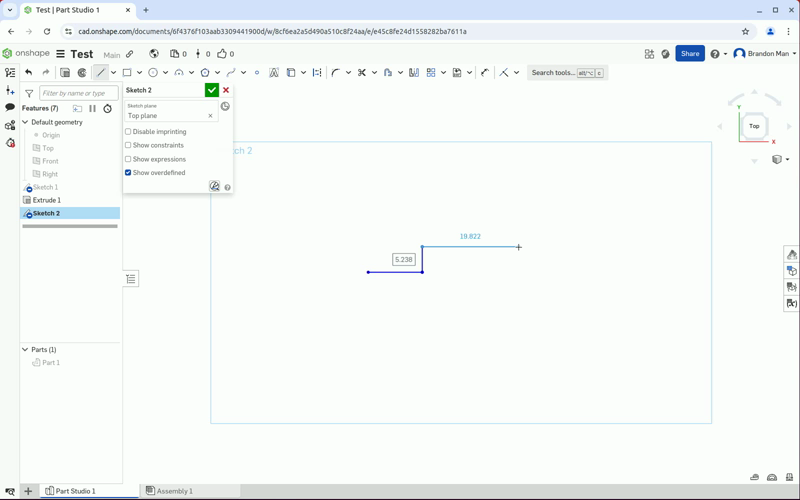
click(518, 246)
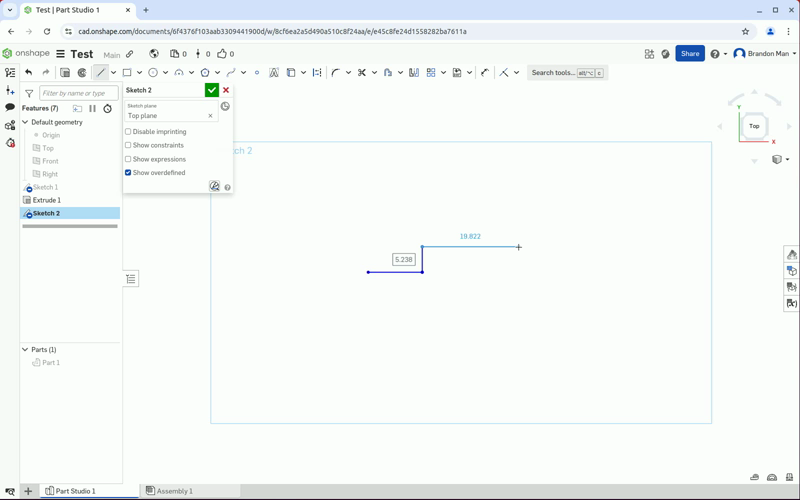
key_up(shift)
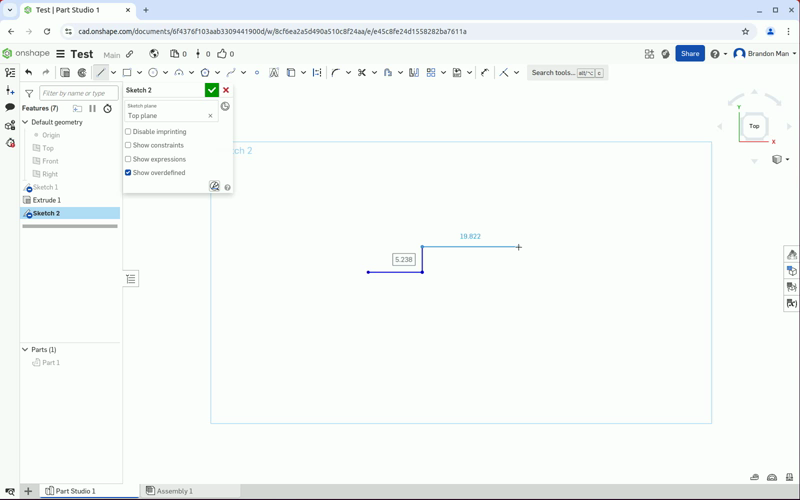
key_down(shift)
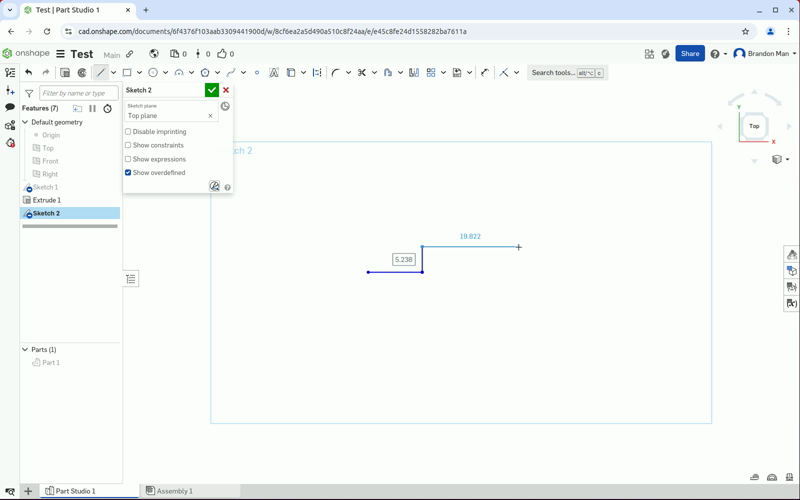
mouse_move(548, 246)
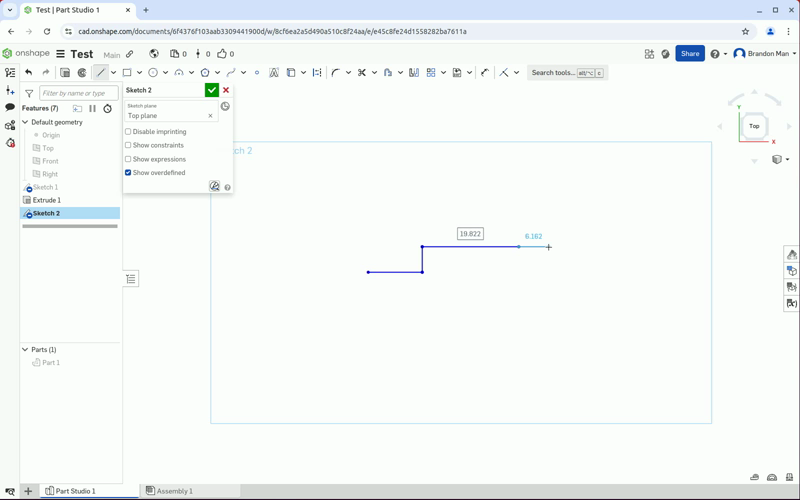
mouse_move(518, 272)
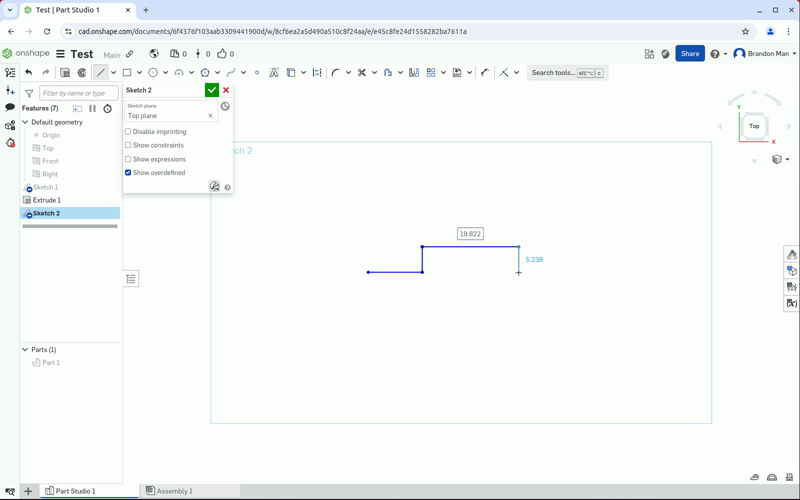
click(518, 272)
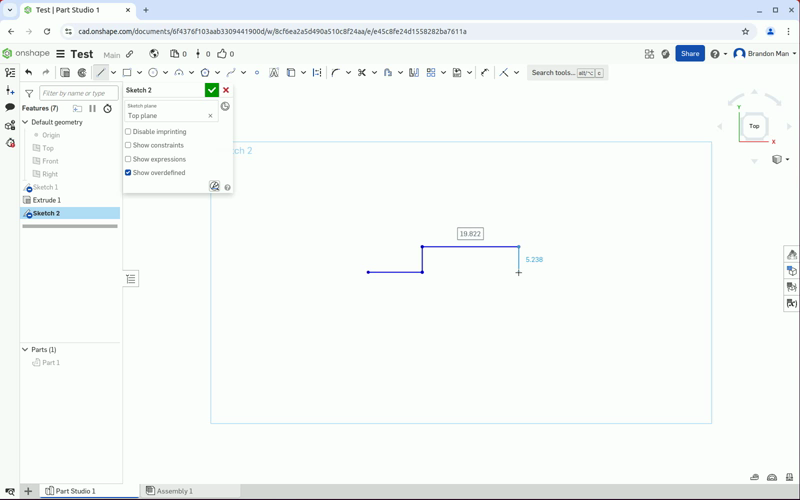
key_up(shift)
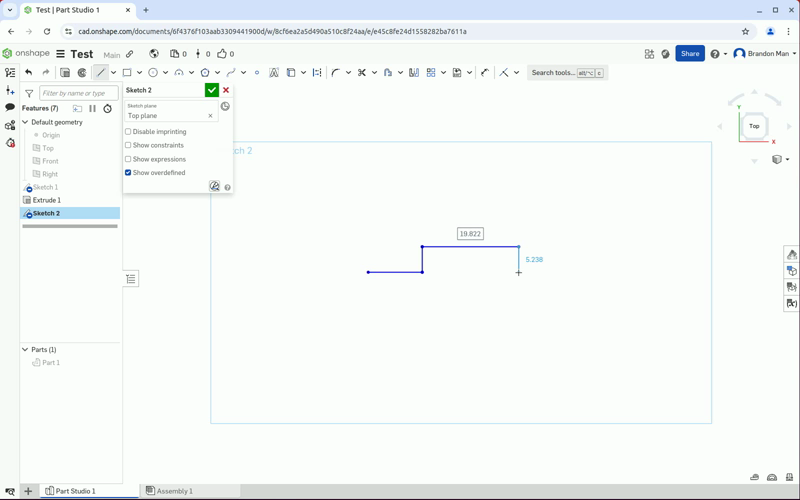
key_down(shift)
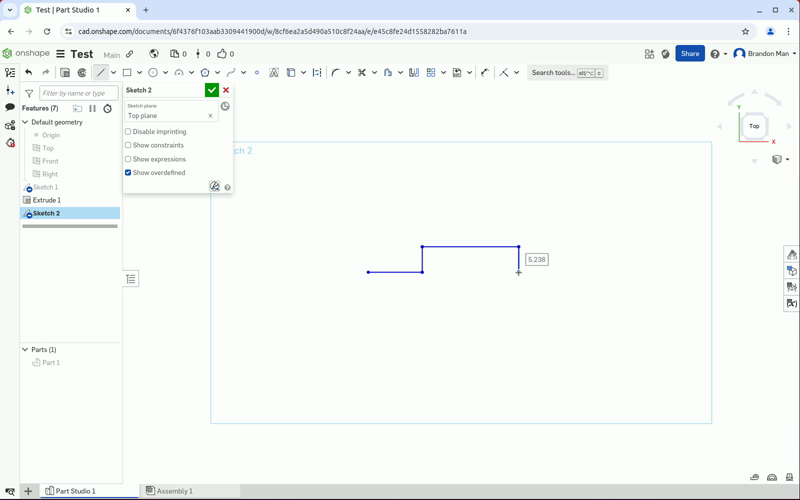
mouse_move(548, 272)
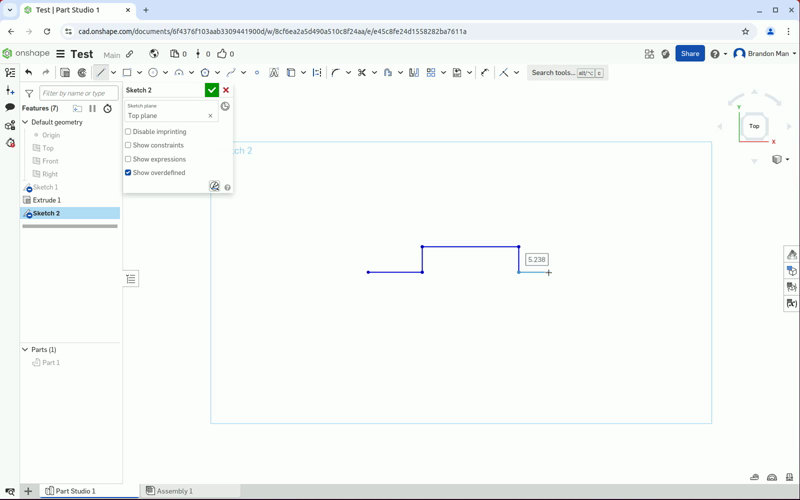
mouse_move(572, 272)
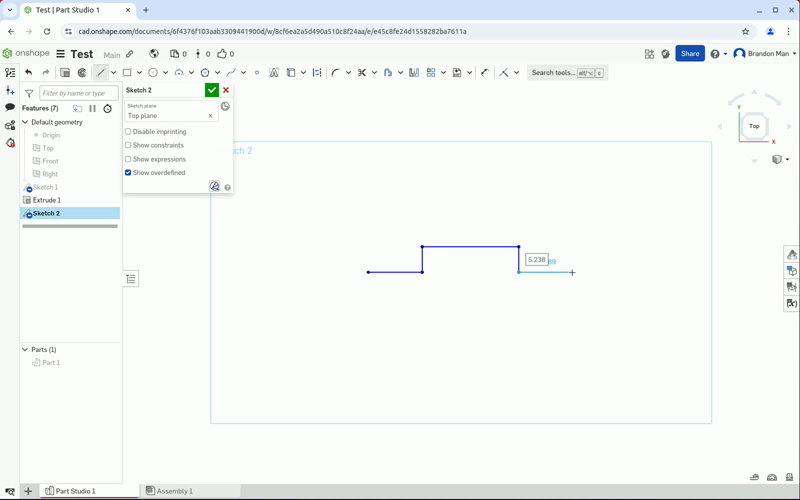
click(572, 272)
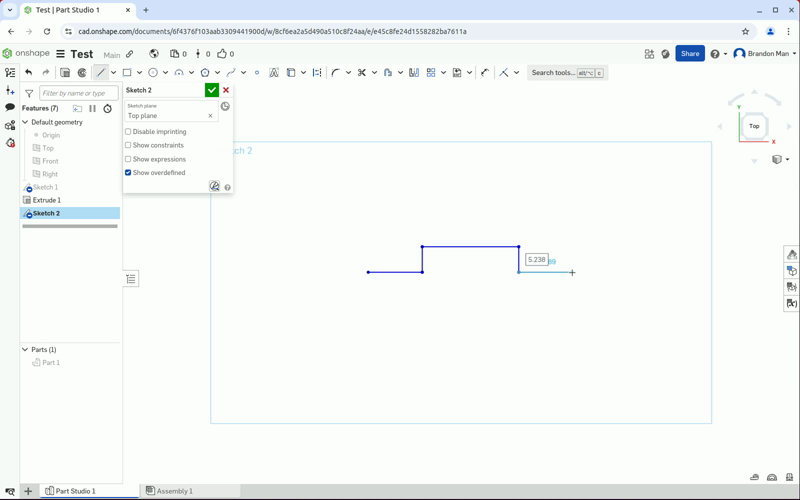
key_up(shift)
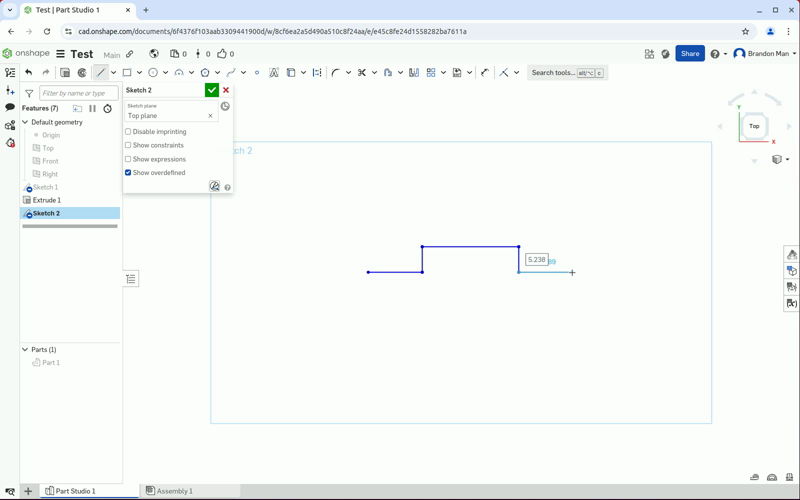
key_down(shift)
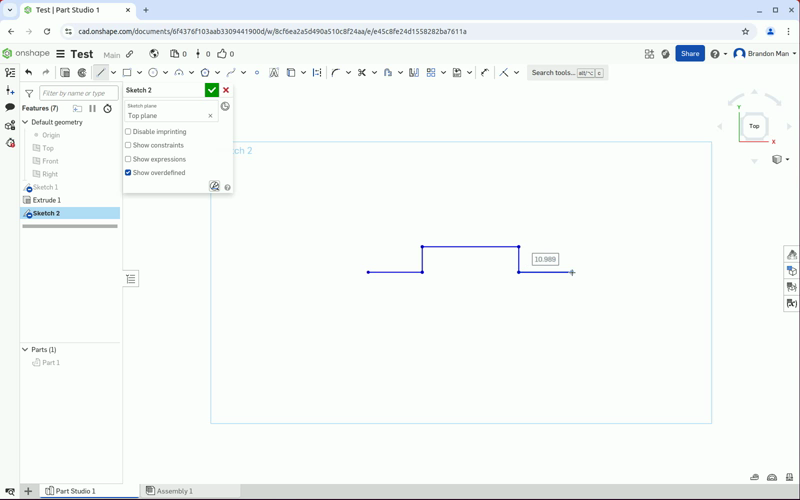
mouse_move(572, 203)
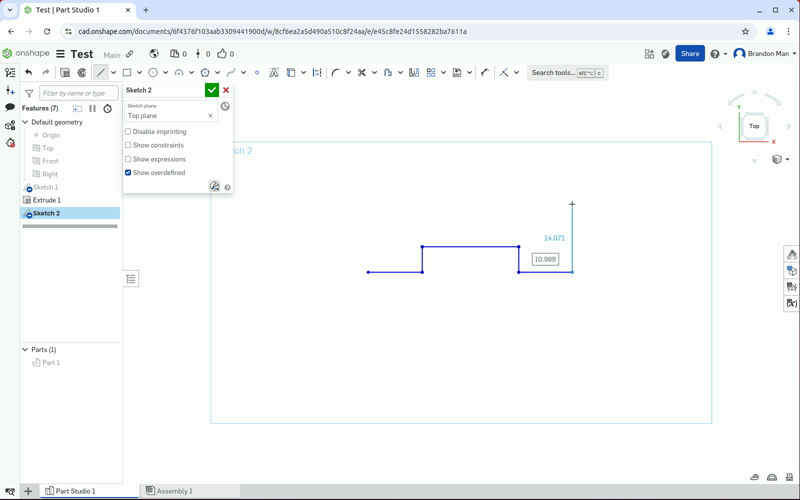
click(572, 203)
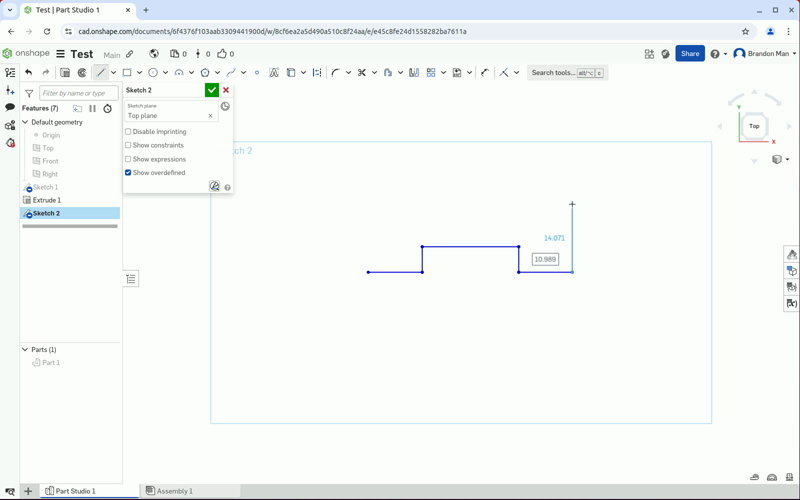
key_up(shift)
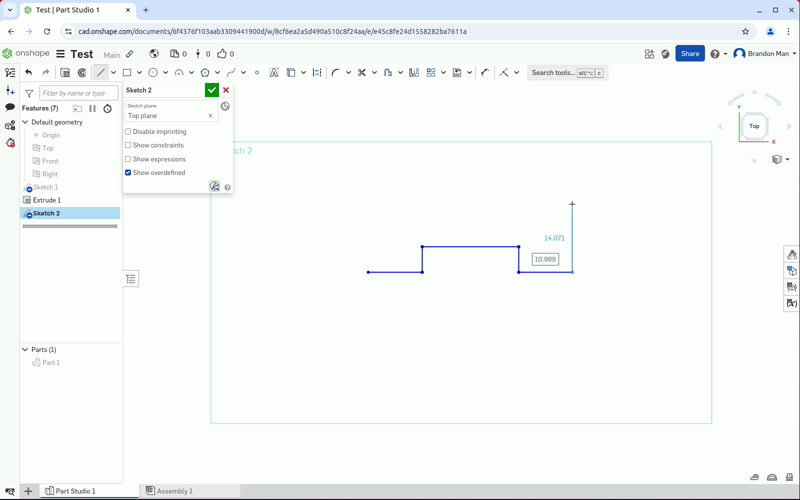
key_down(shift)
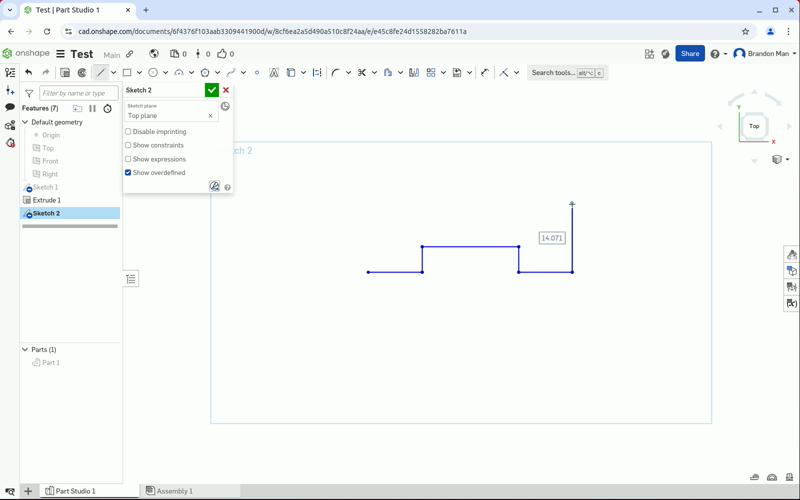
mouse_move(368, 203)
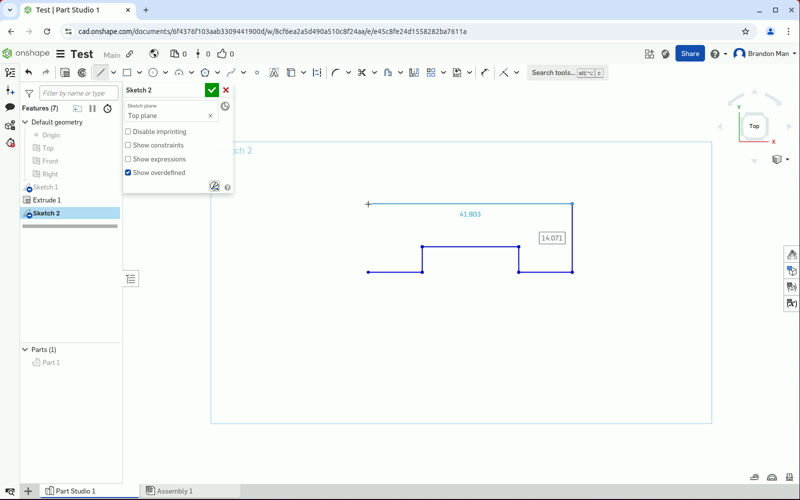
click(368, 203)
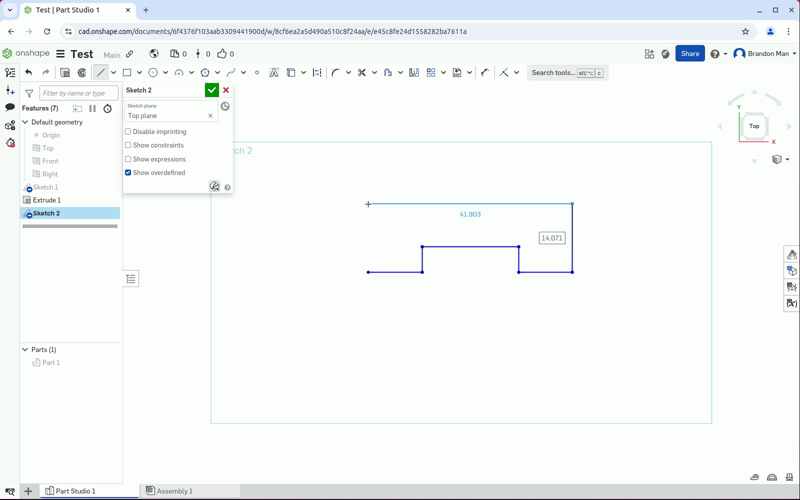
key_up(shift)
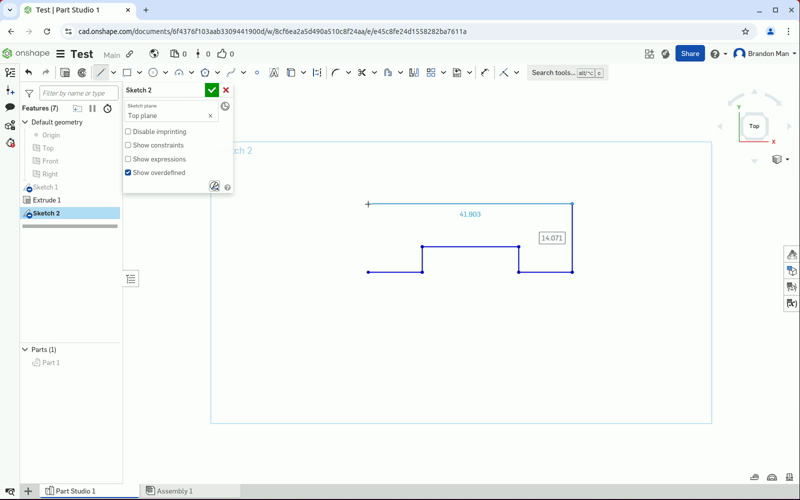
key_down(shift)
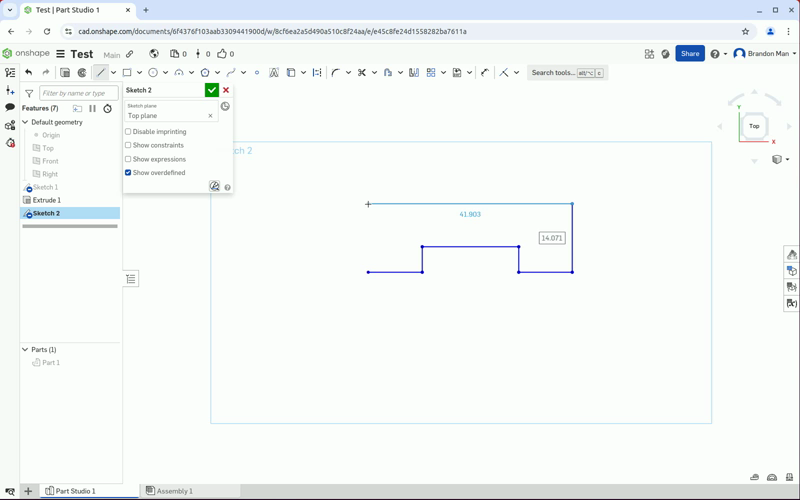
mouse_move(368, 272)
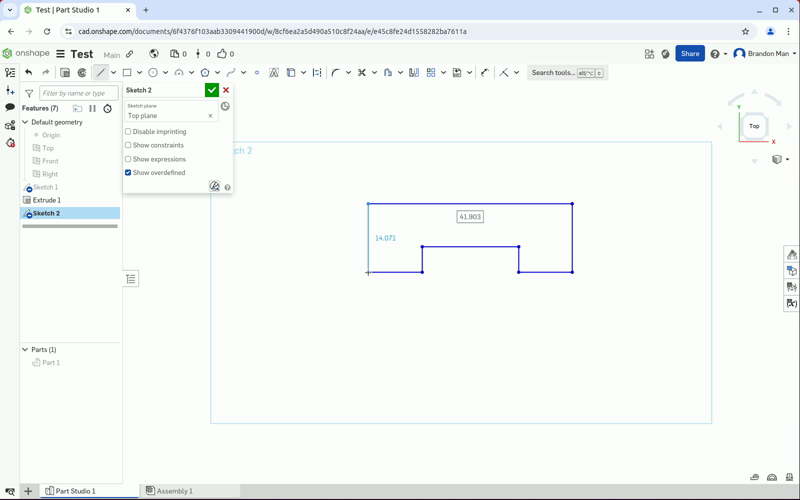
key_up(shift)
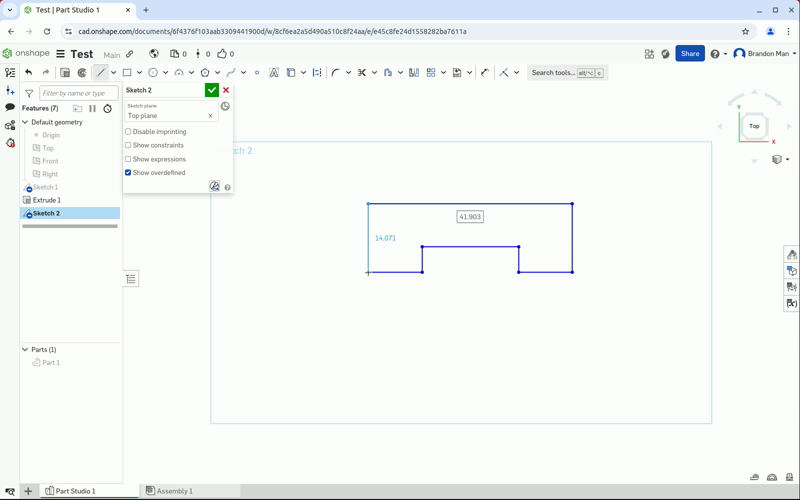
click(368, 272)
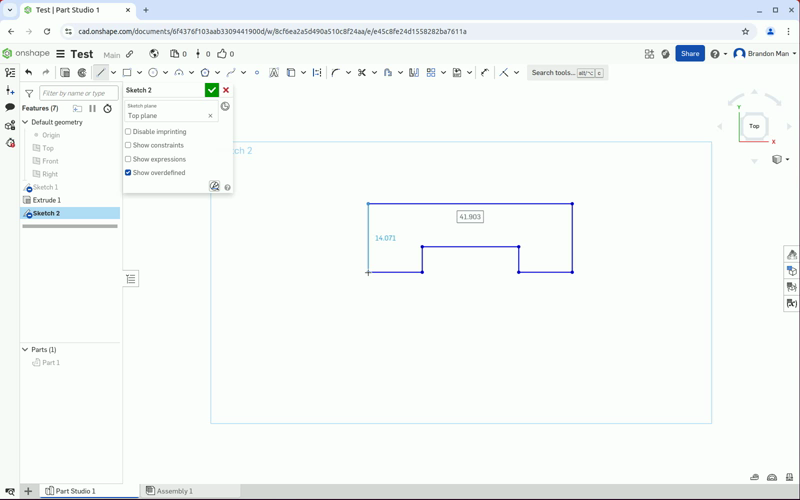
key(esc)
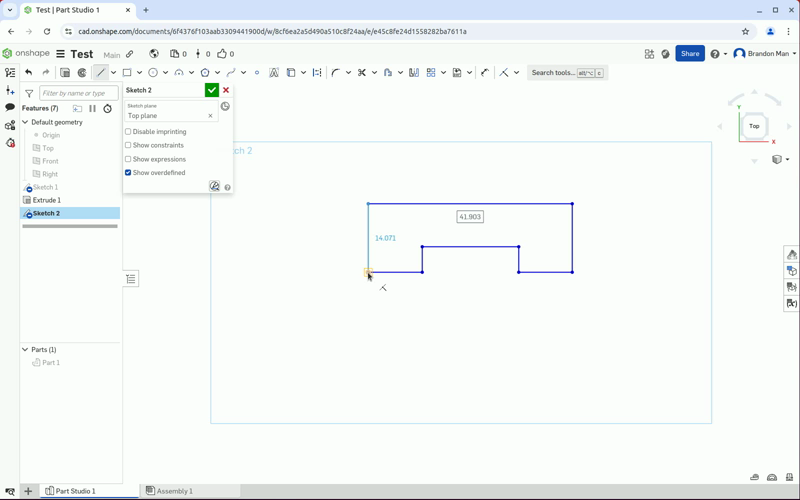
mouse_move(511, 216)
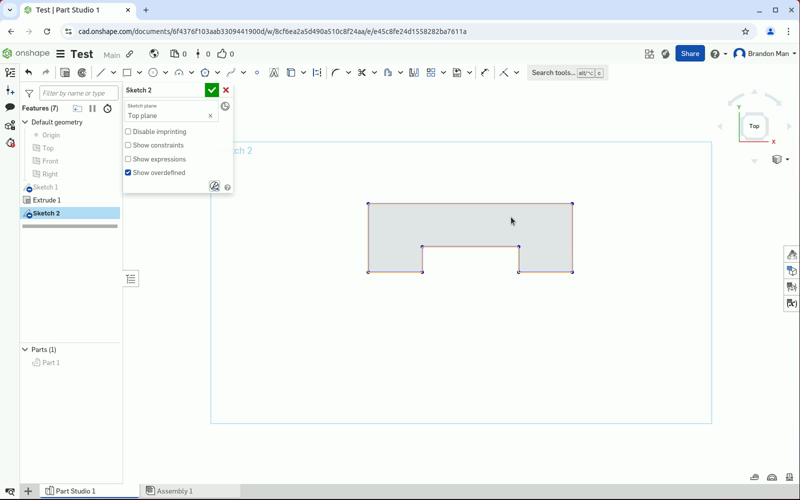
click(511, 216)
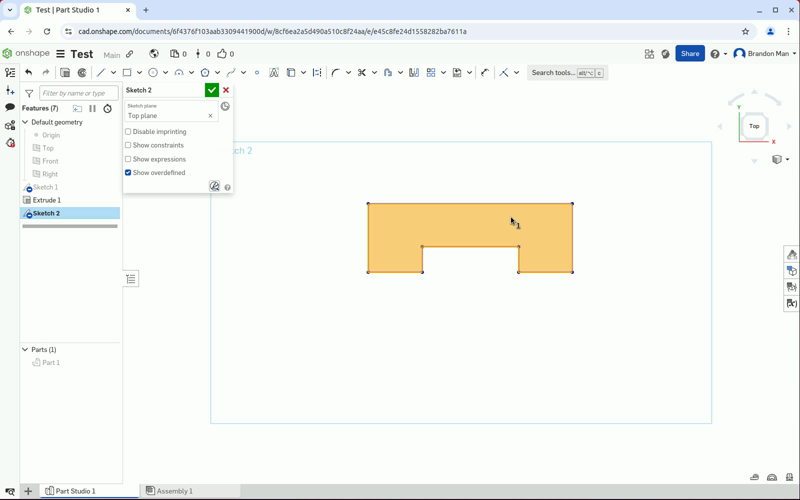
mouse_move(73, 352)
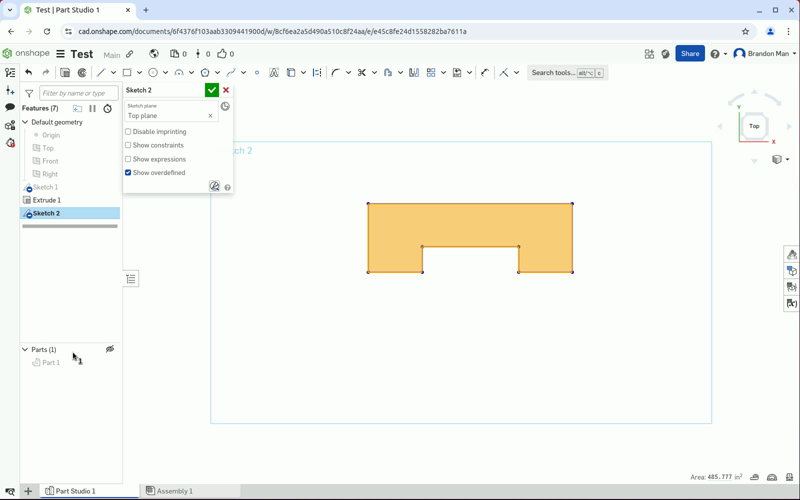
key(shift+y)
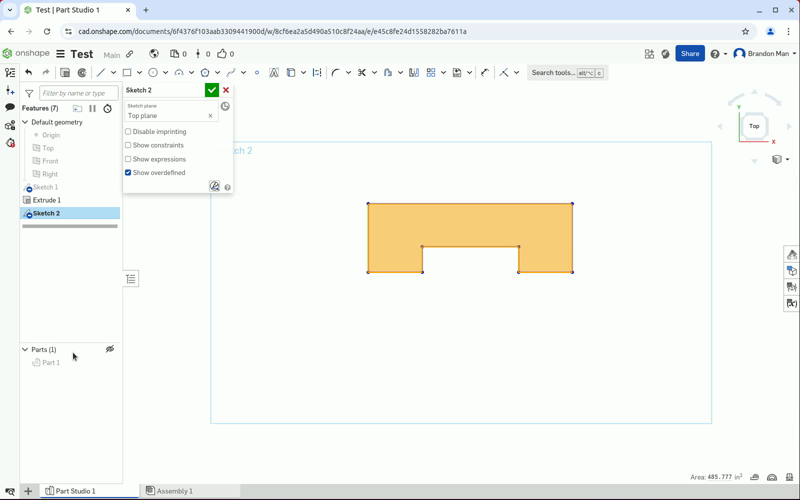
key(shift+e)
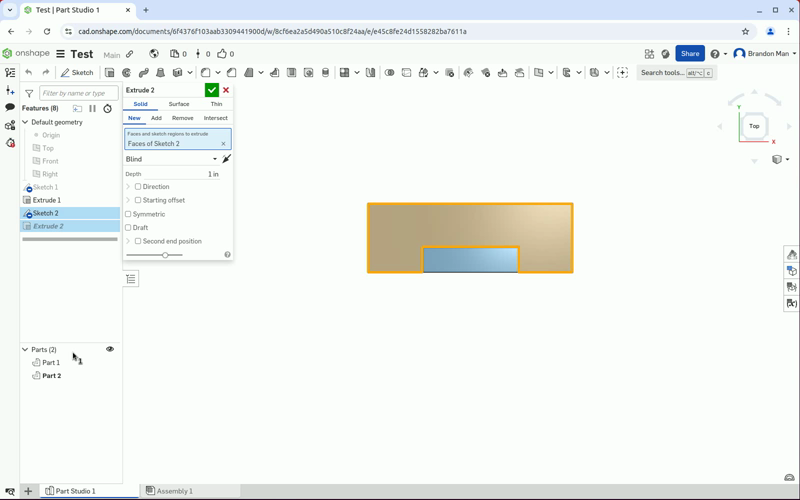
mouse_move(143, 106)
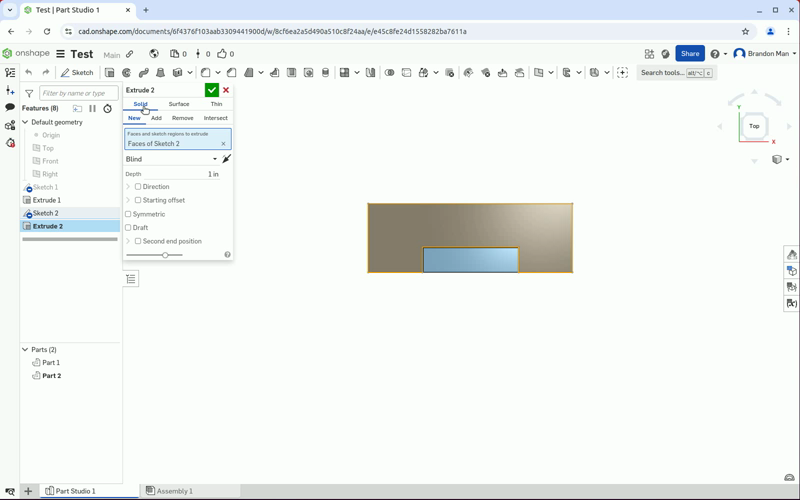
click(143, 106)
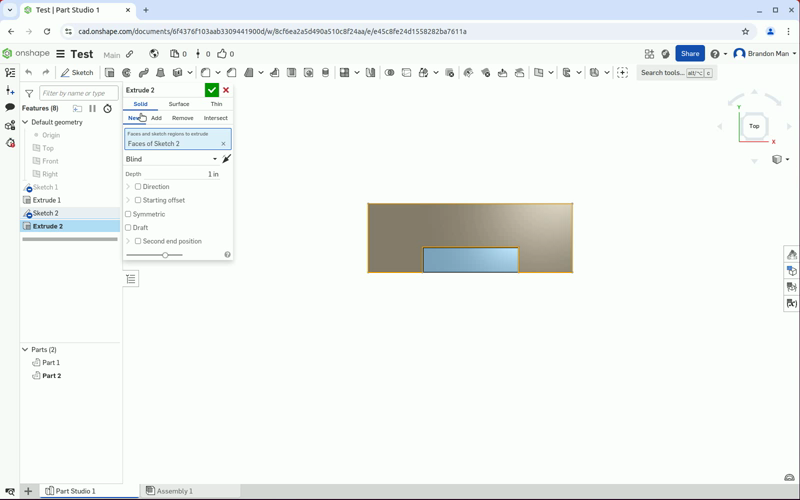
mouse_move(137, 120)
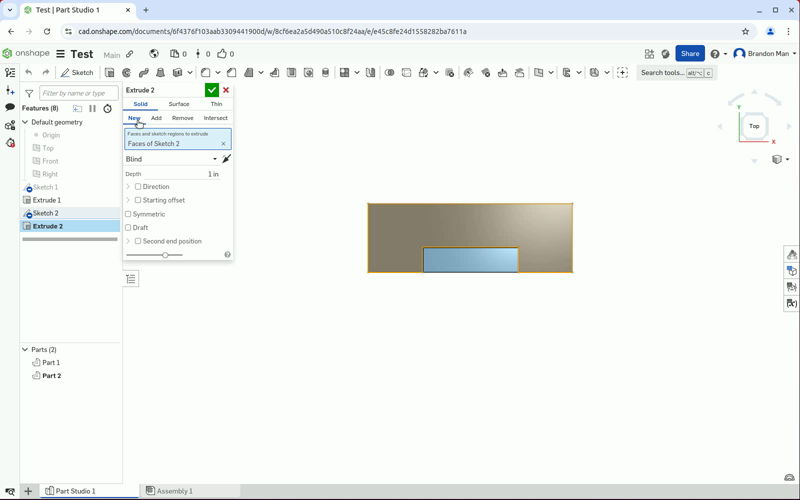
click(137, 120)
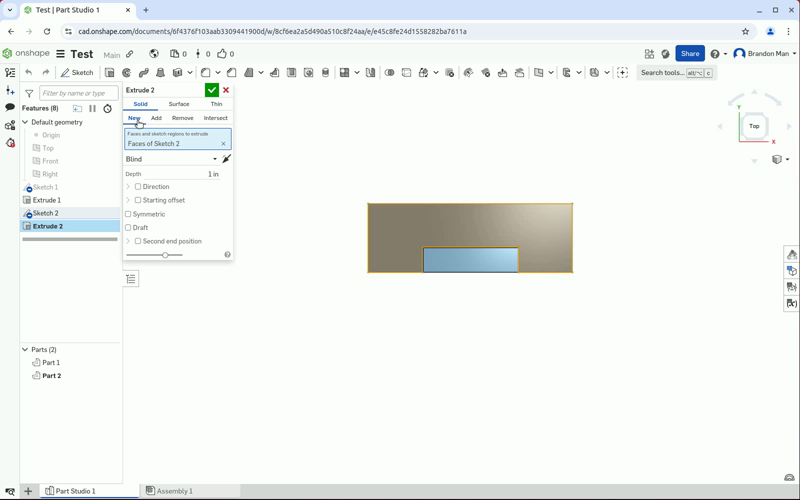
key(tab, 4)
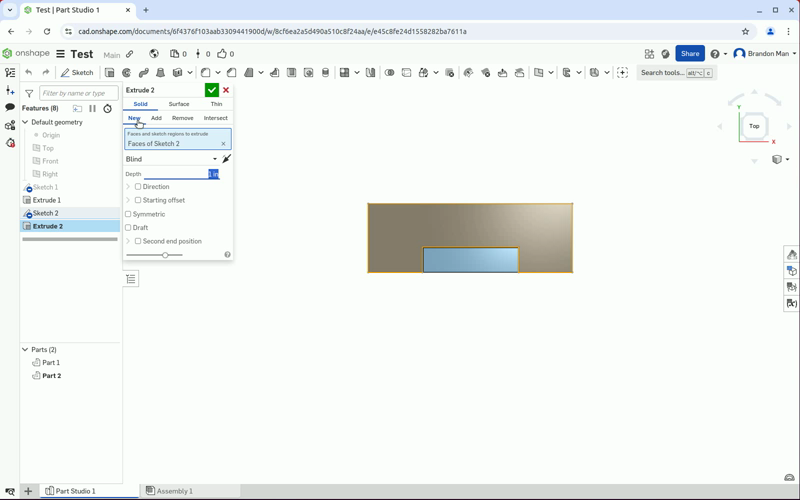
text(8.184)
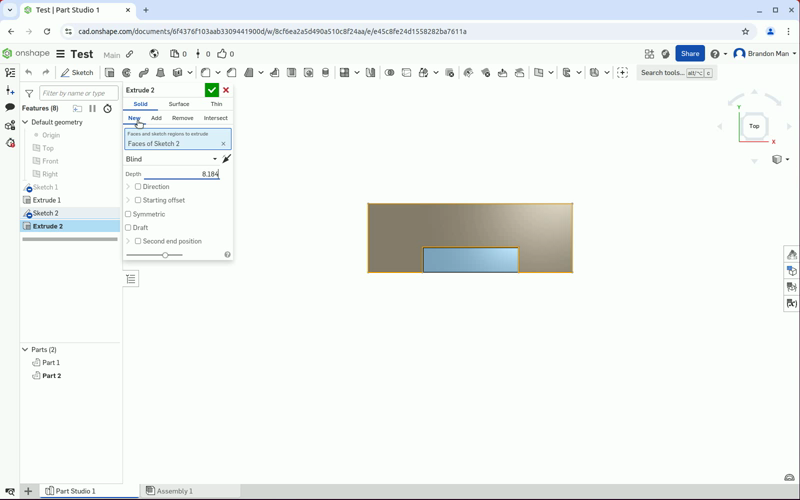
key(enter)
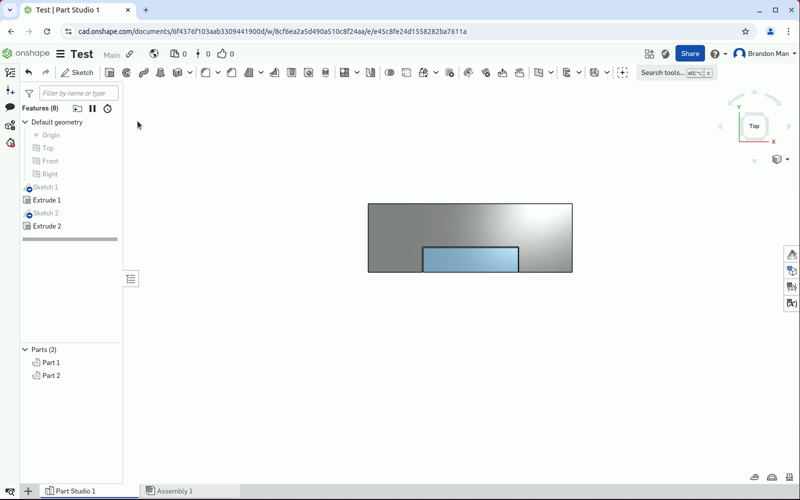
key(shift+h)
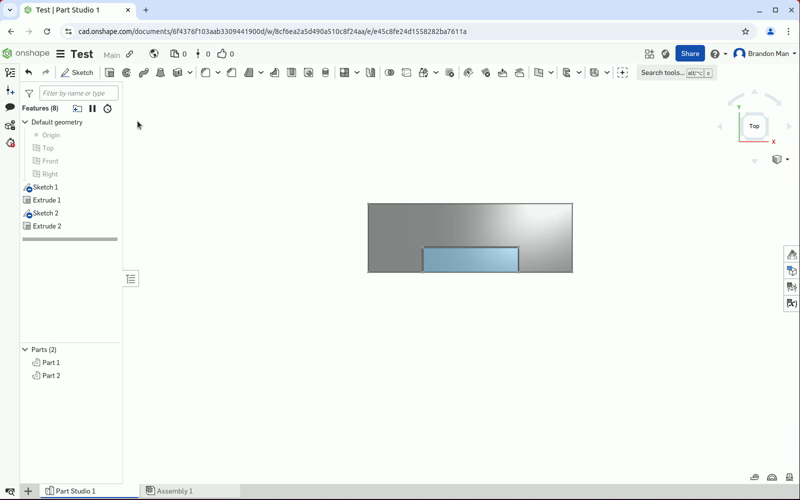
key(shift+h)
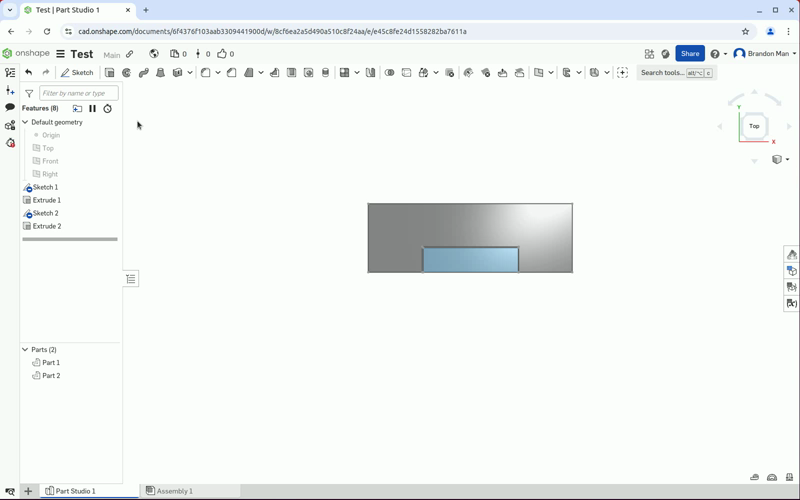
key(shift+7)
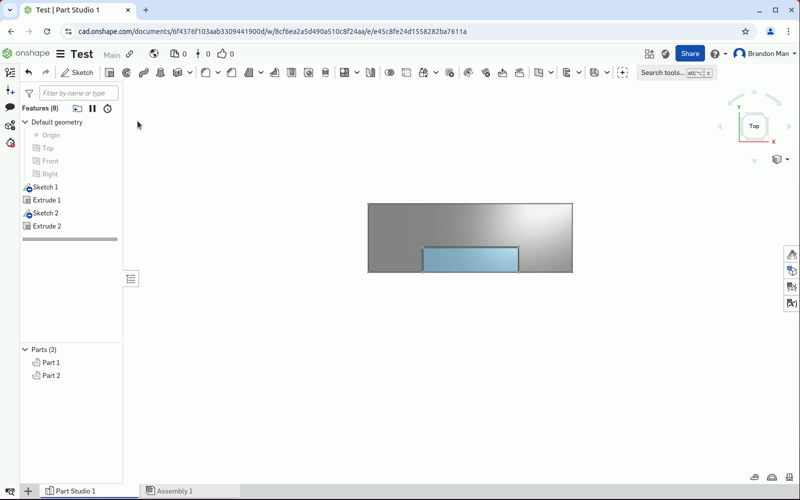
key(up, 3)
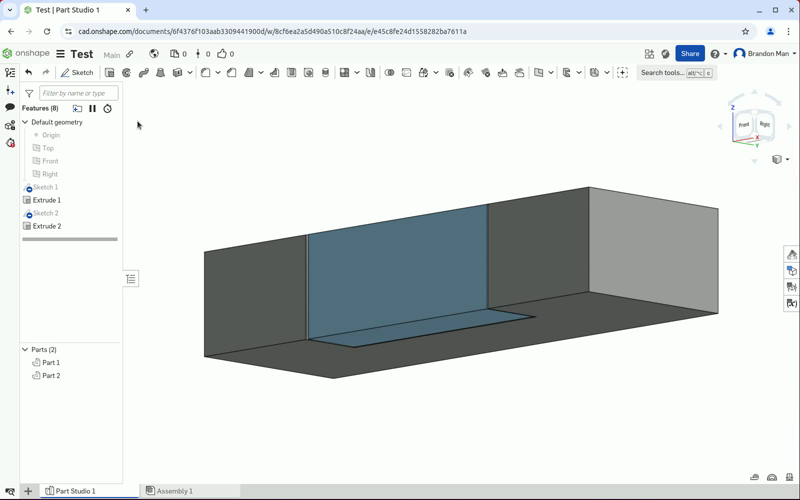
key(left, 3)
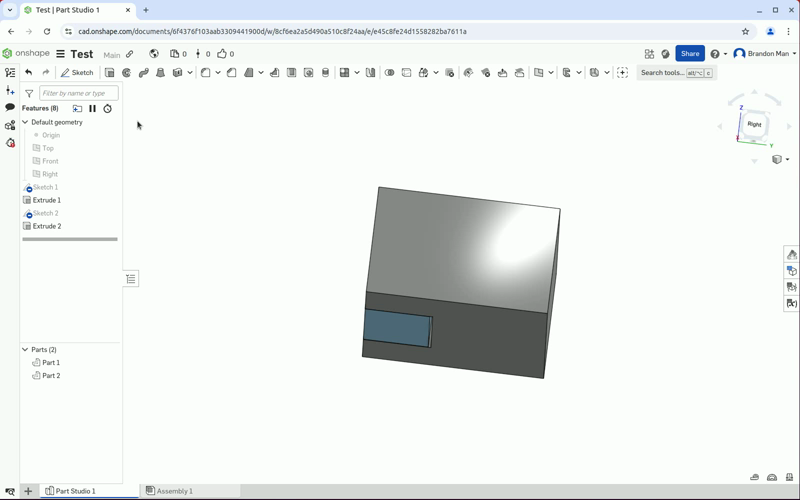
key(right, 3)
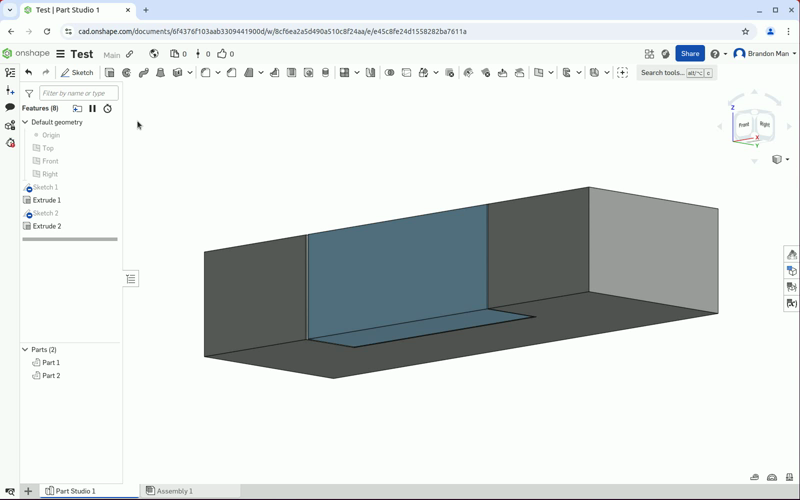
key(down, 3)
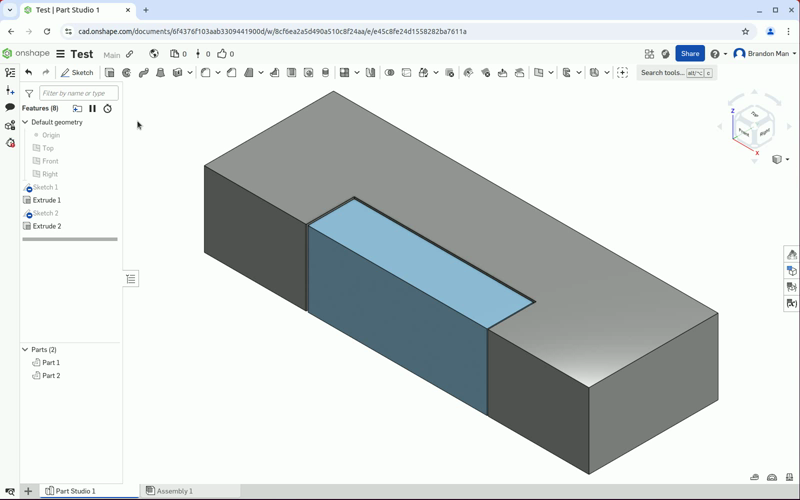
mouse_move(73, 189)
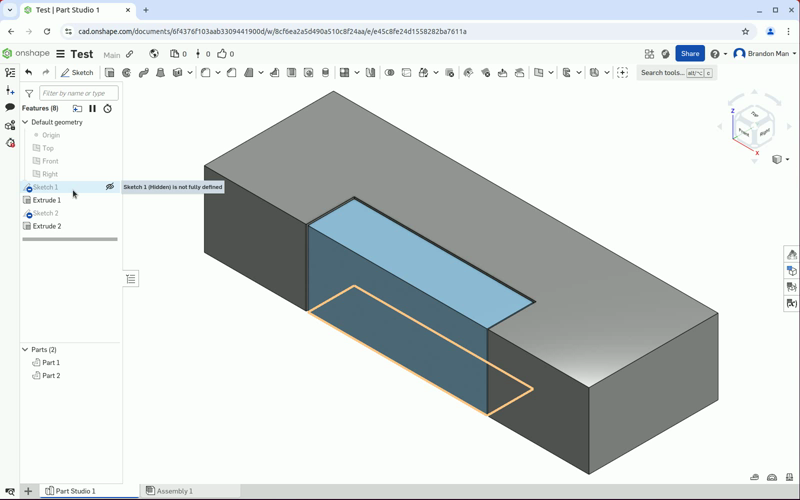
click(73, 189)